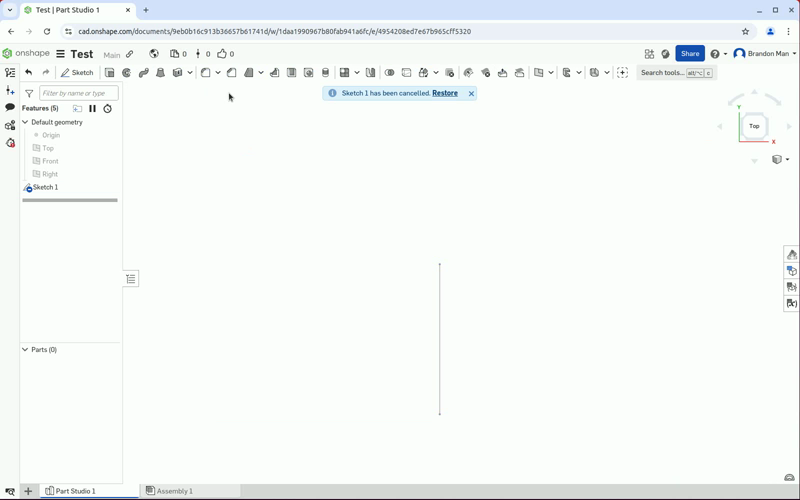
key(shift+h)
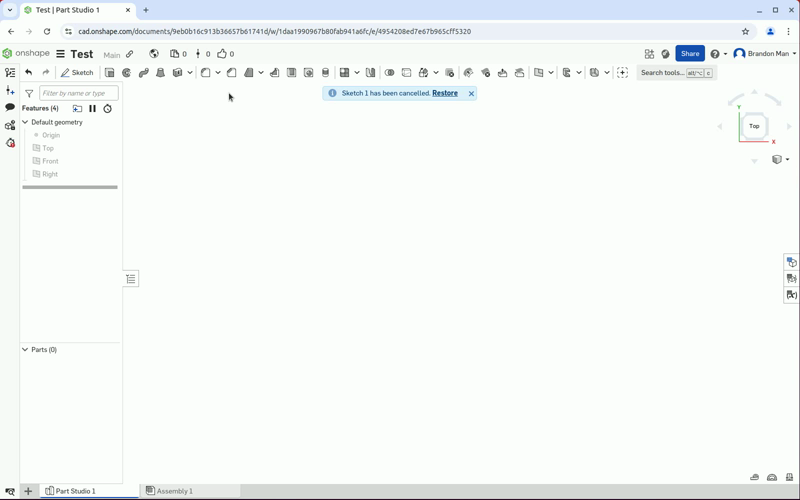
mouse_move(73, 352)
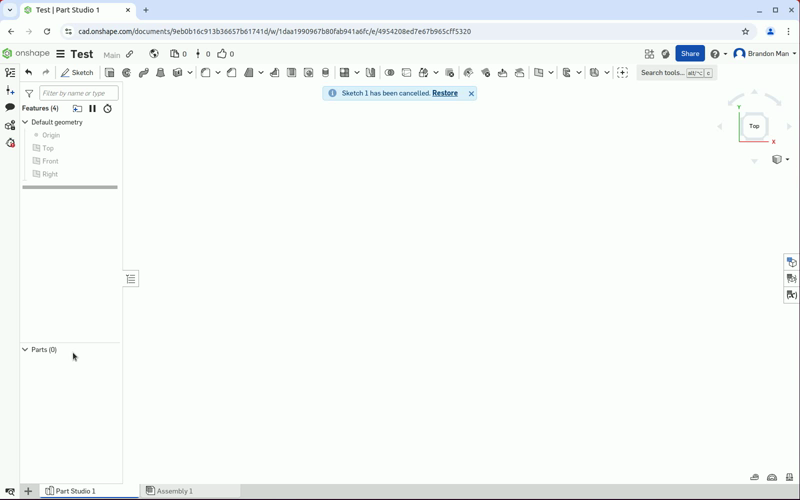
key(y)
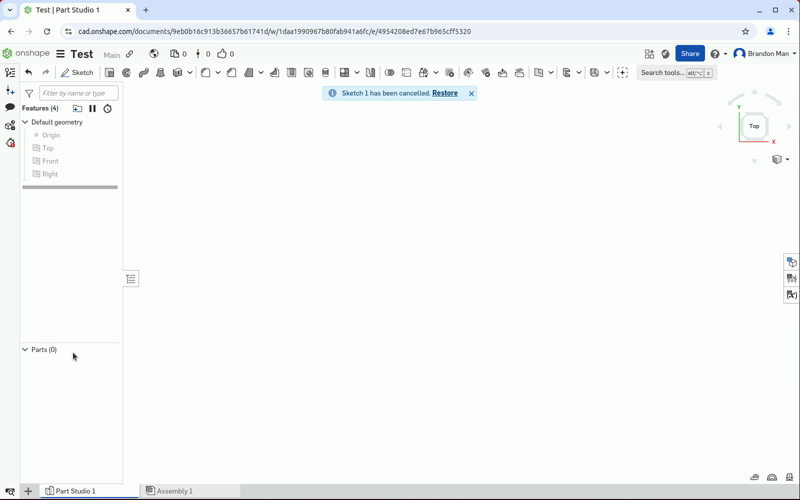
key(shift+p)
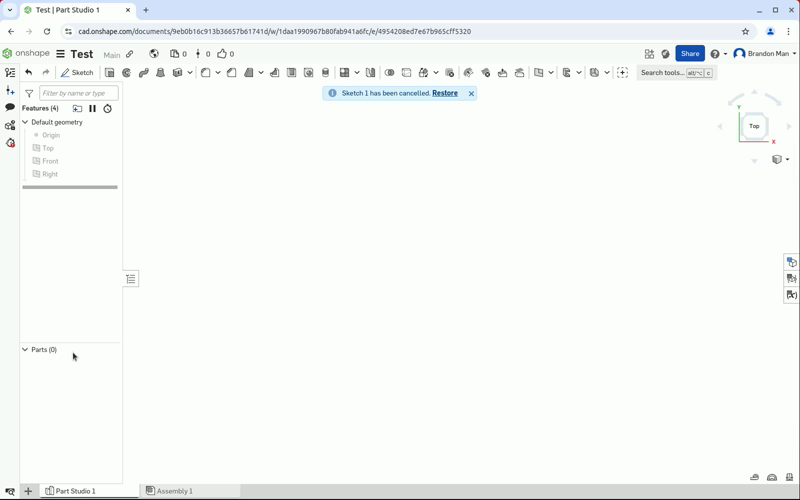
key(space)
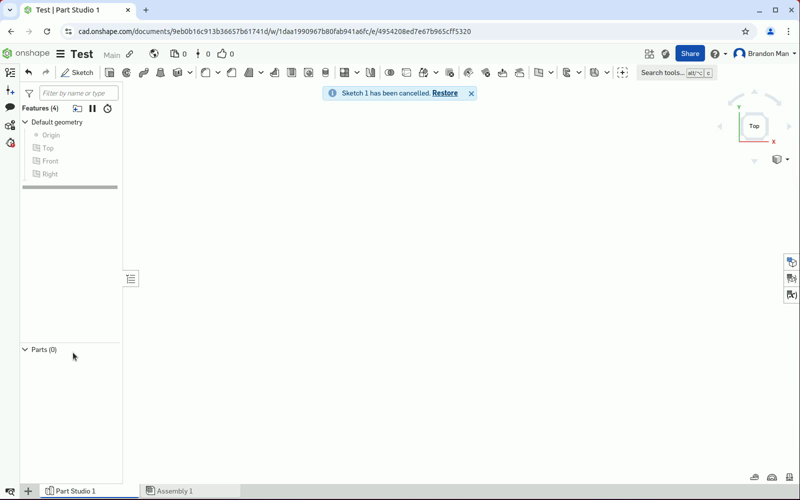
key_down(shift)
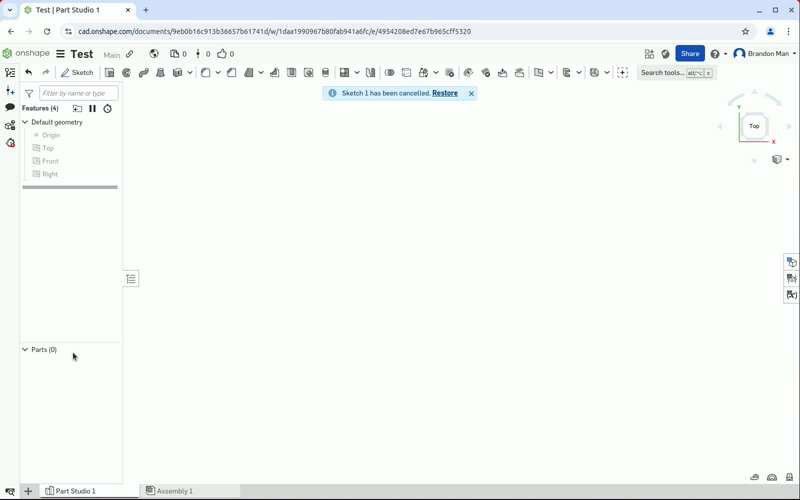
key(up)
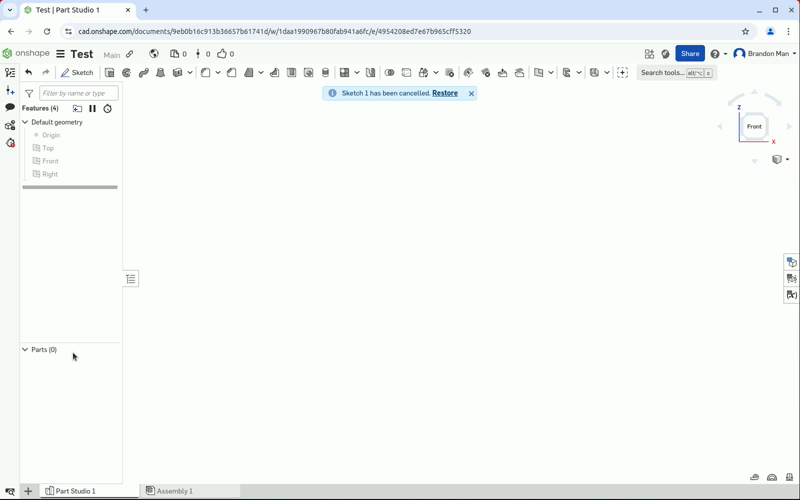
key_up(shift)
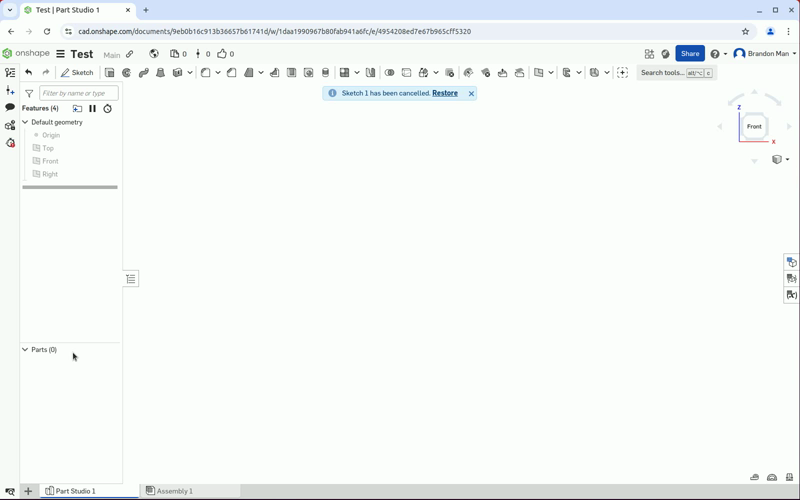
mouse_move(73, 352)
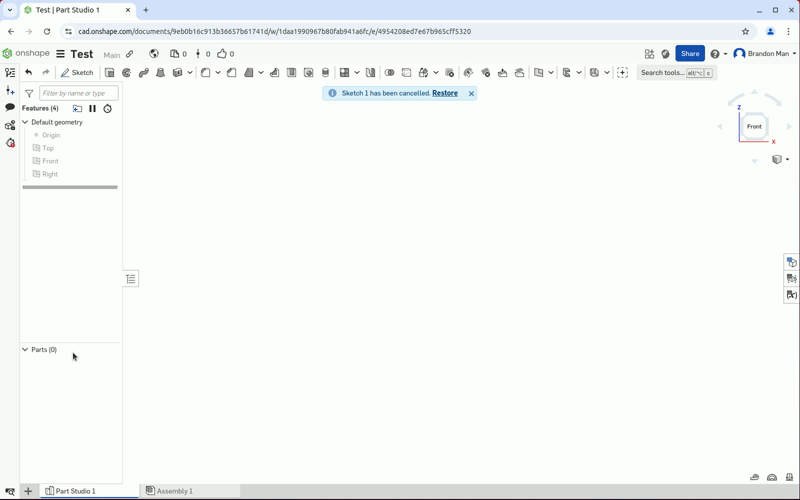
key(shift+y)
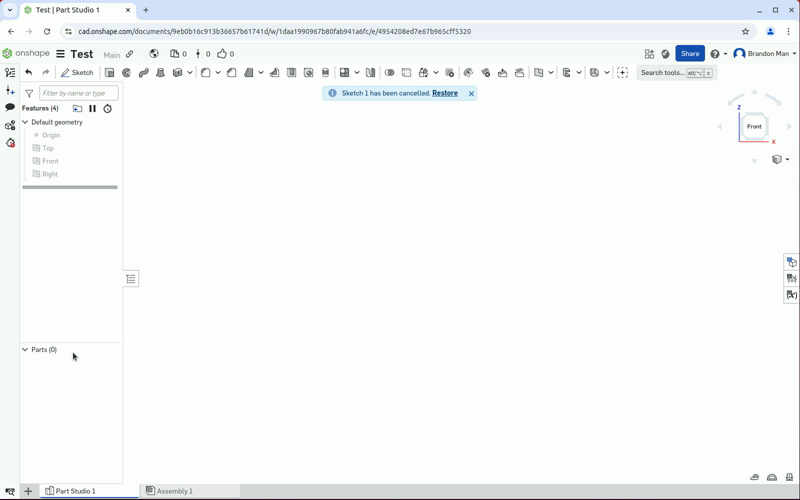
key(shift+s)
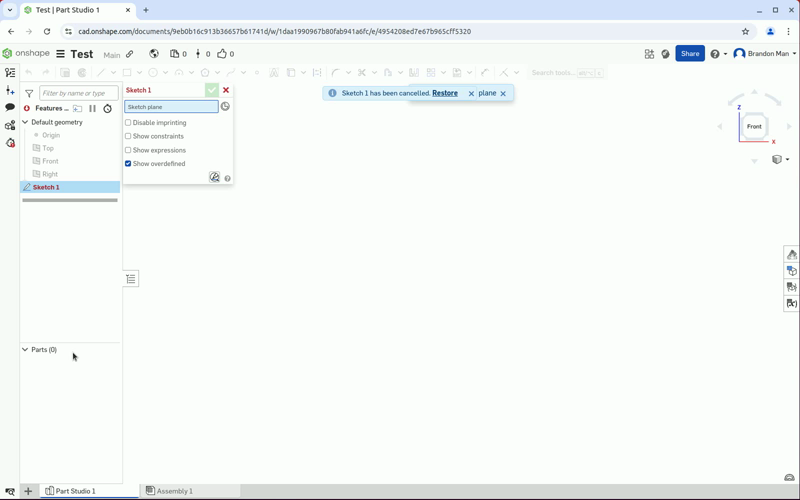
mouse_move(73, 163)
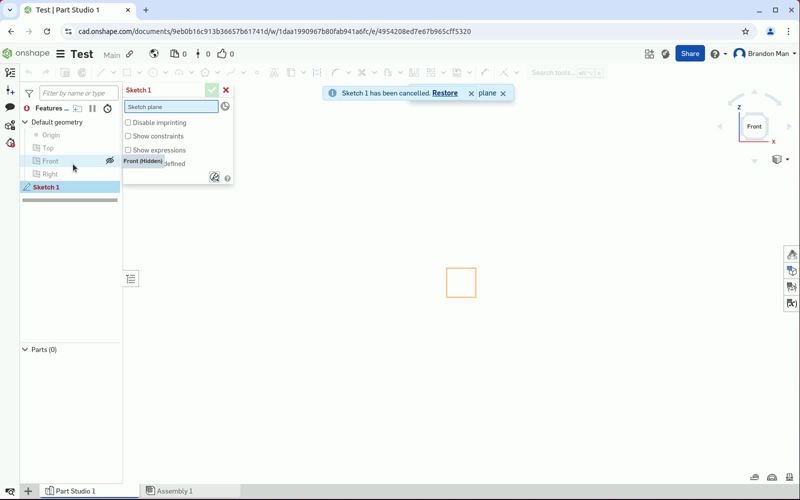
click(73, 163)
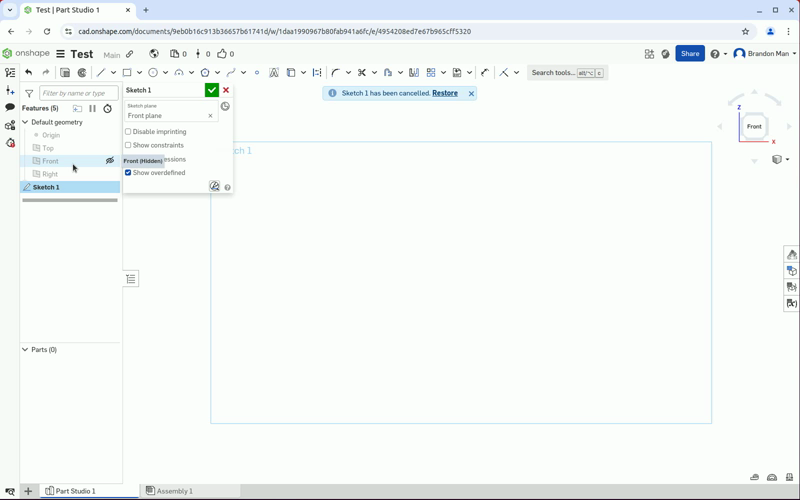
mouse_move(73, 352)
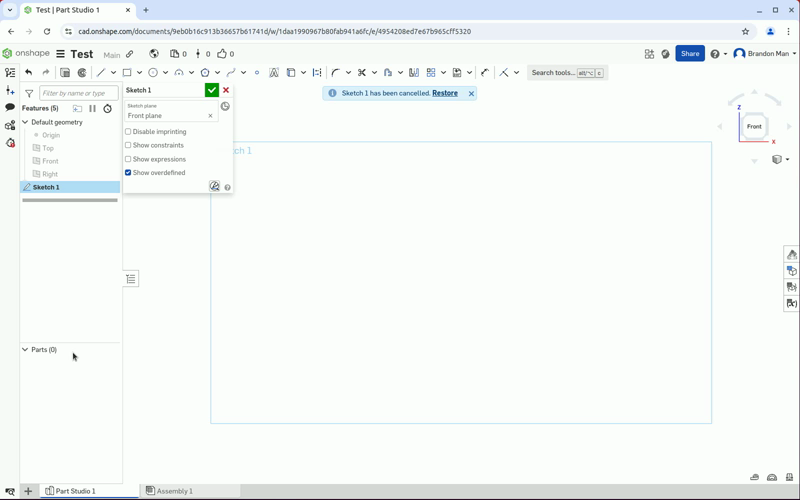
key(y)
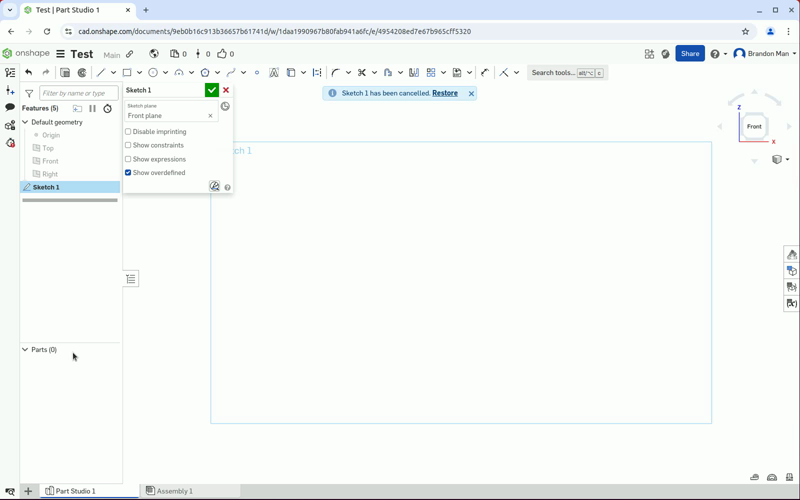
key(l)
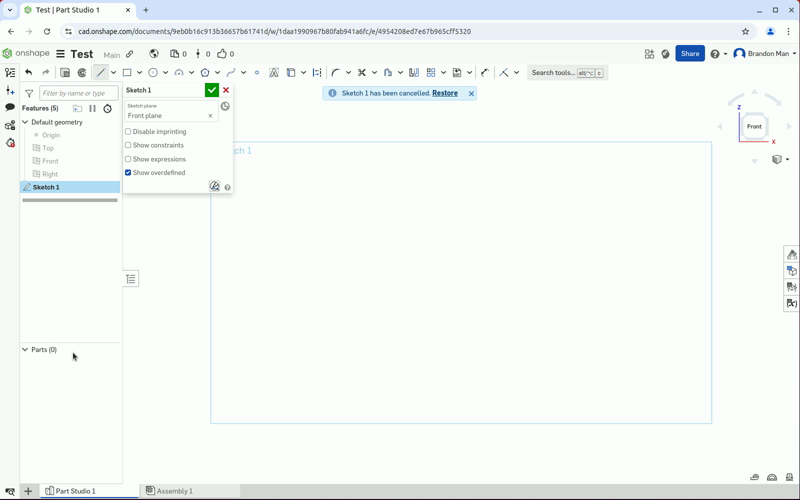
key_down(shift)
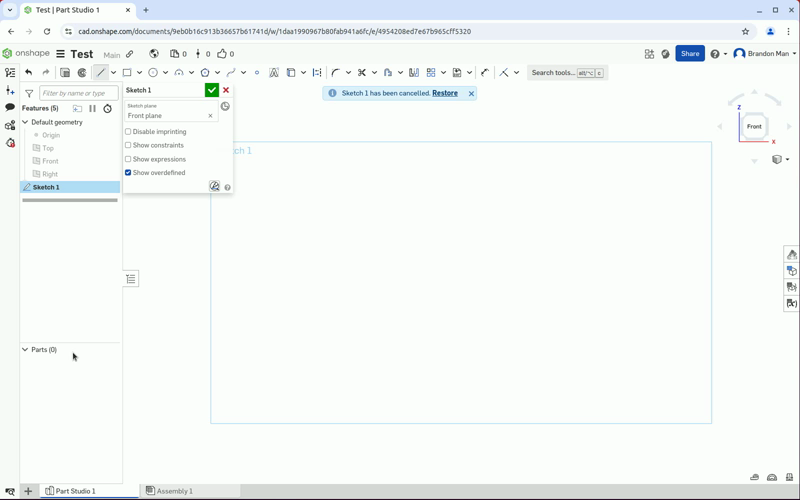
mouse_move(348, 359)
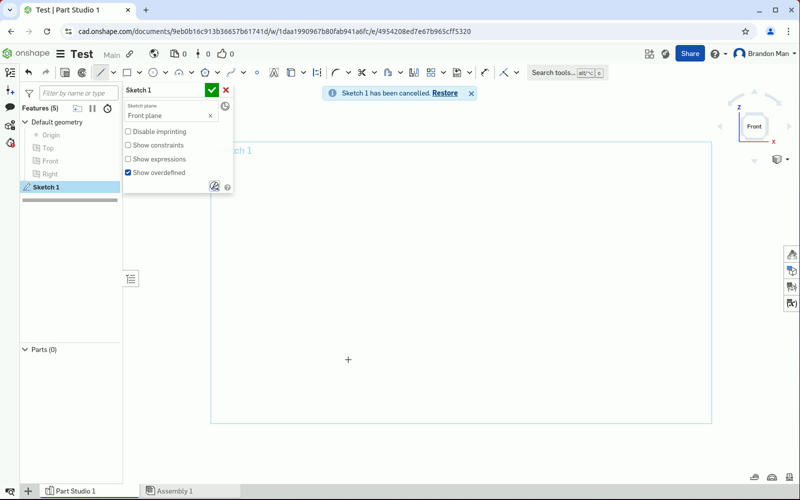
click(348, 359)
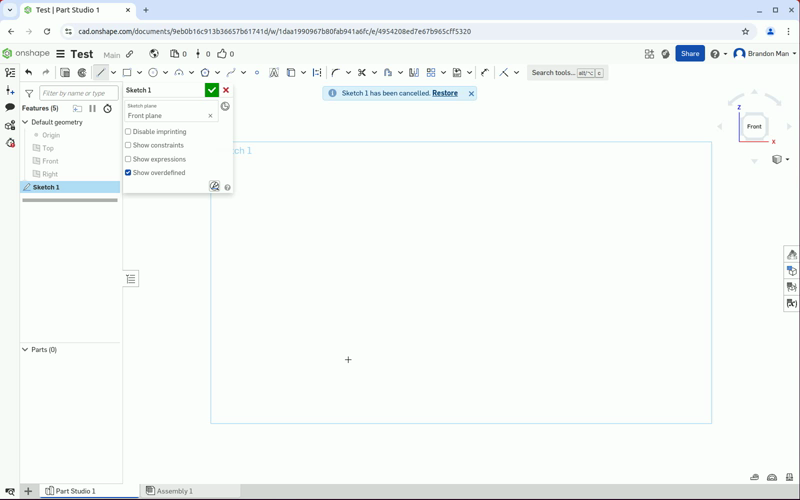
key_up(shift)
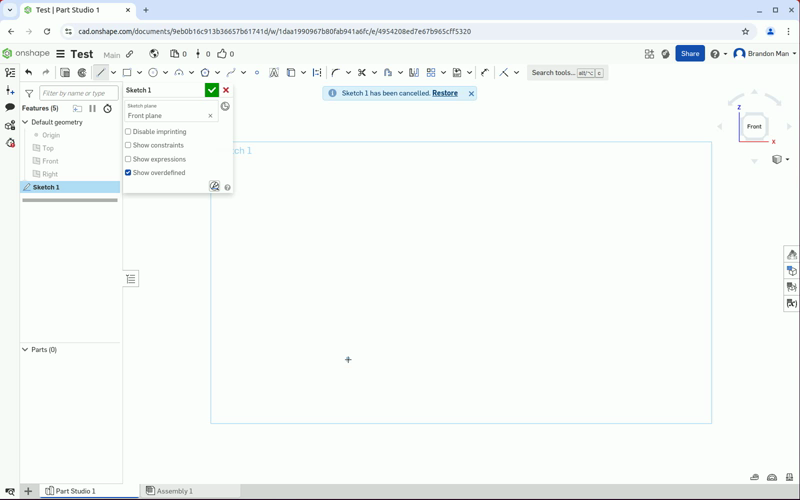
key_down(shift)
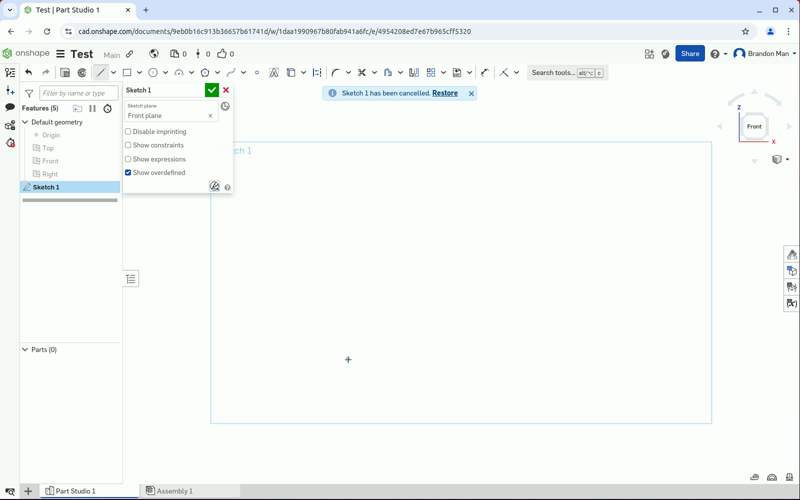
mouse_move(378, 359)
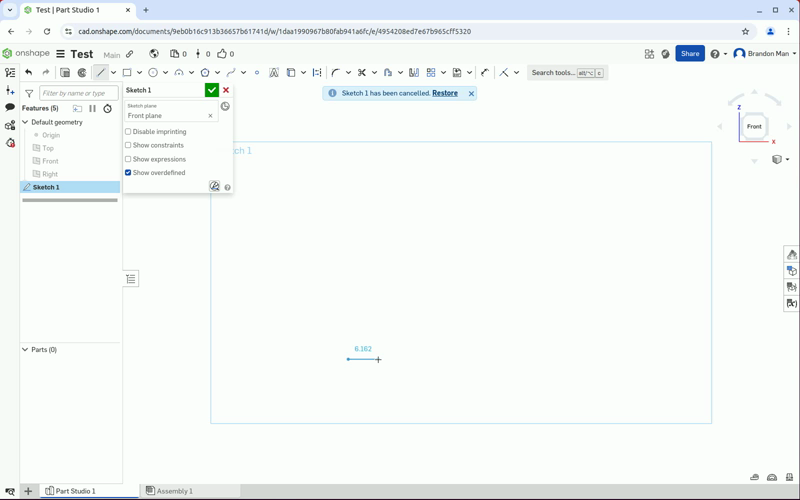
mouse_move(369, 359)
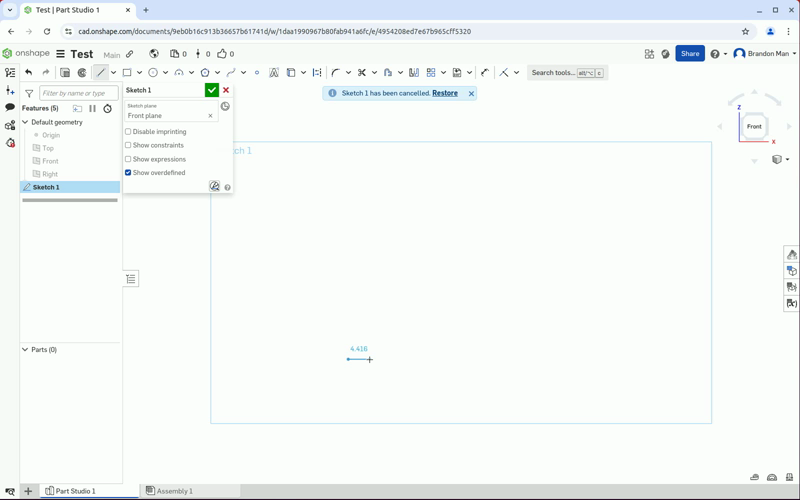
click(369, 359)
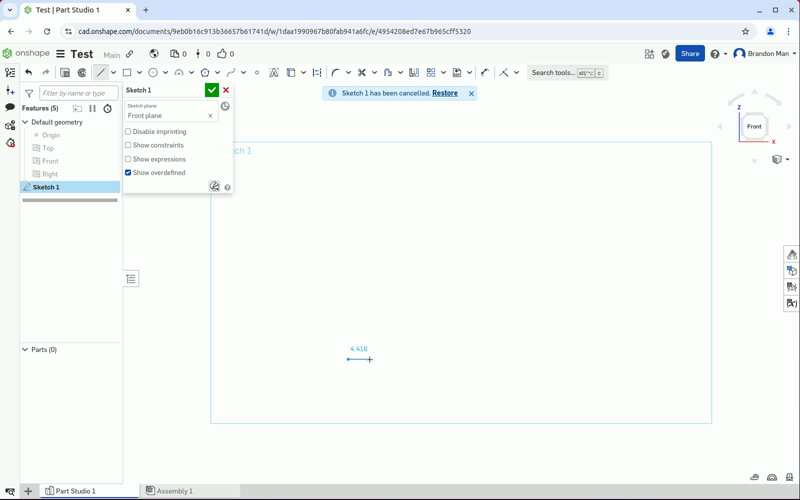
key_up(shift)
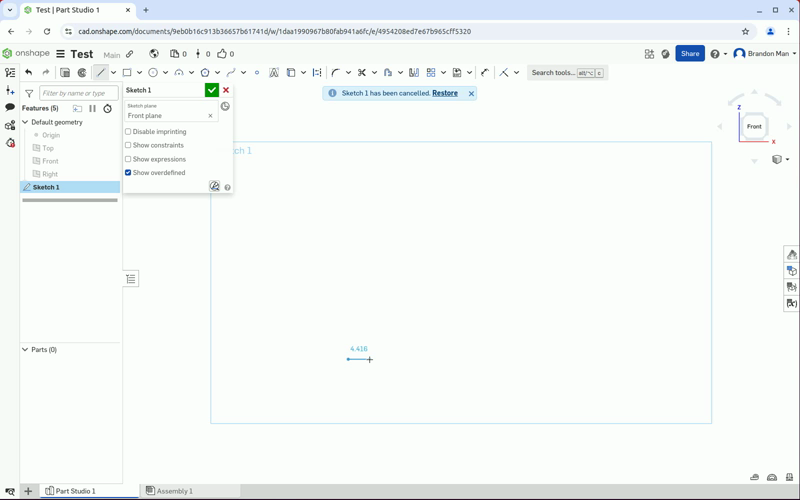
key_down(shift)
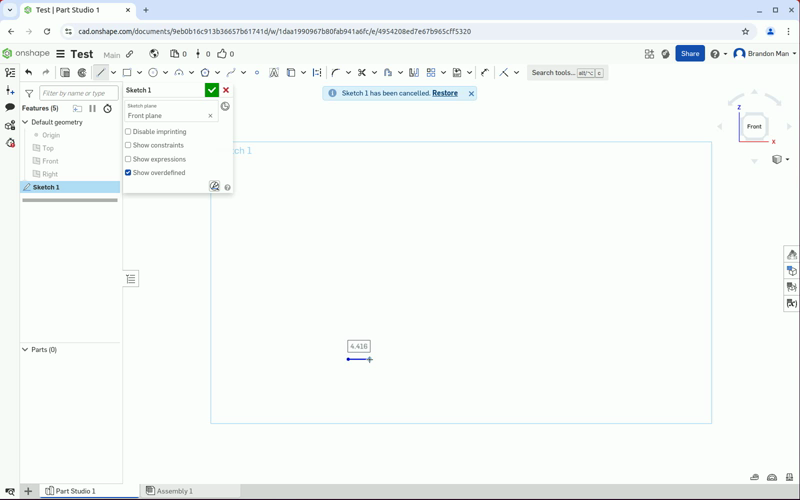
mouse_move(399, 359)
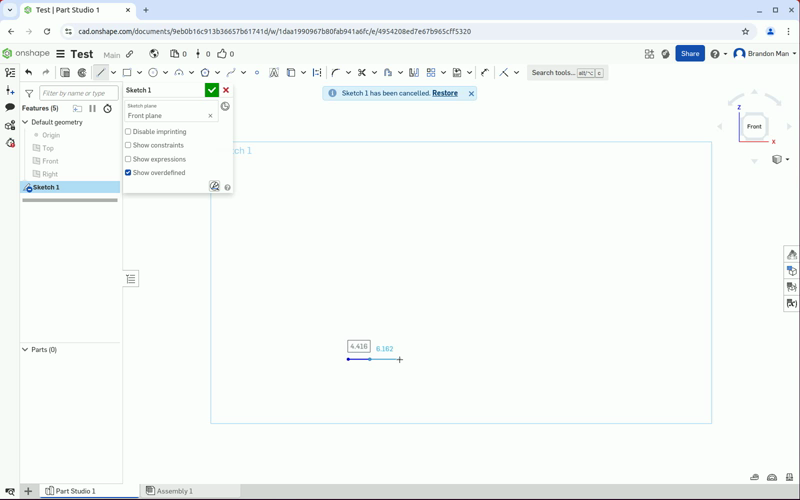
mouse_move(368, 301)
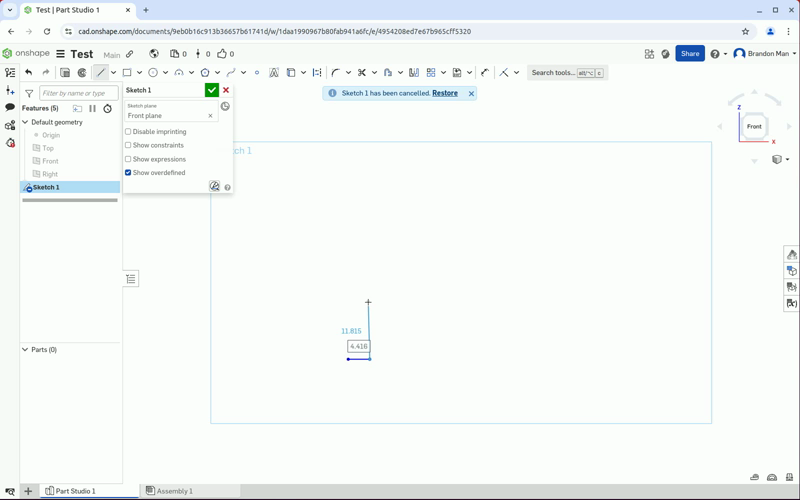
click(368, 301)
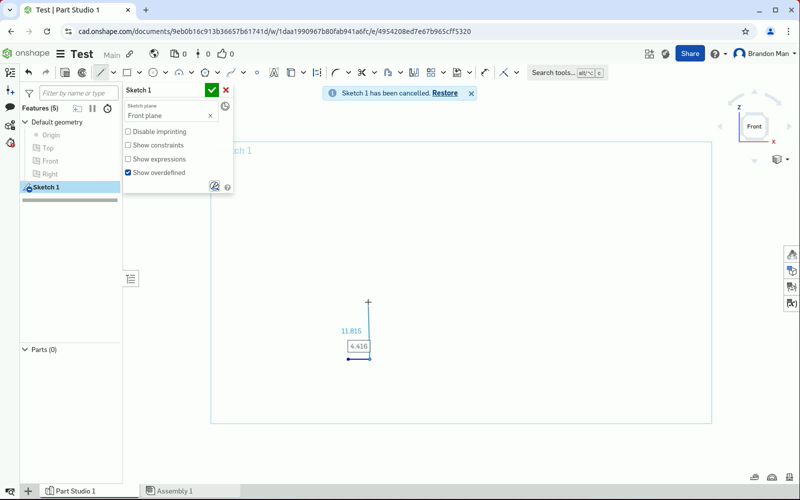
key_up(shift)
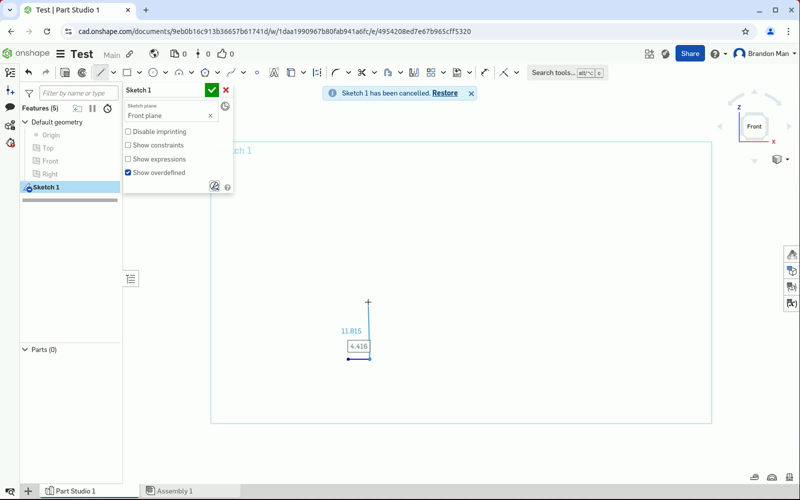
key_down(shift)
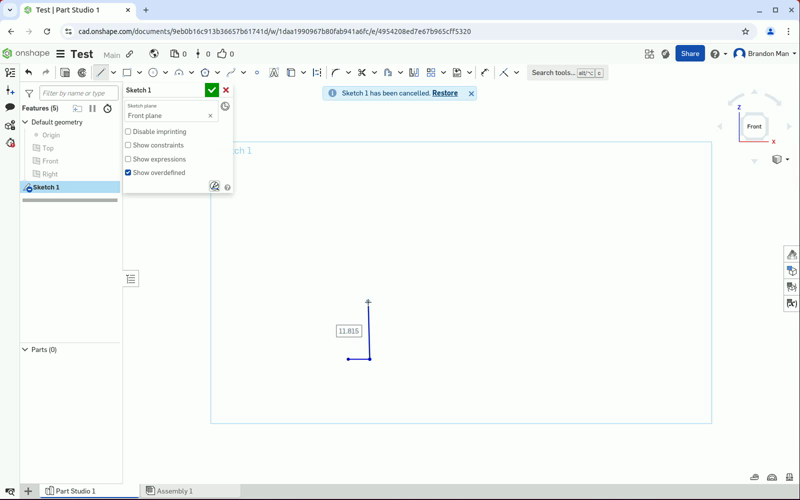
mouse_move(398, 301)
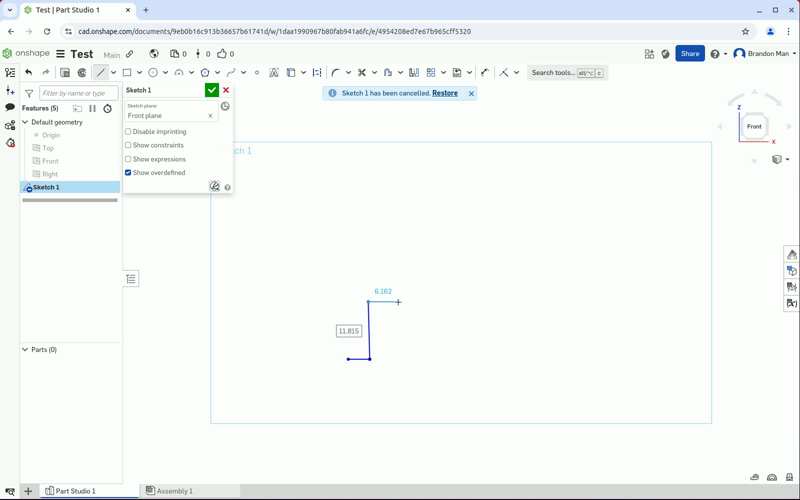
mouse_move(401, 301)
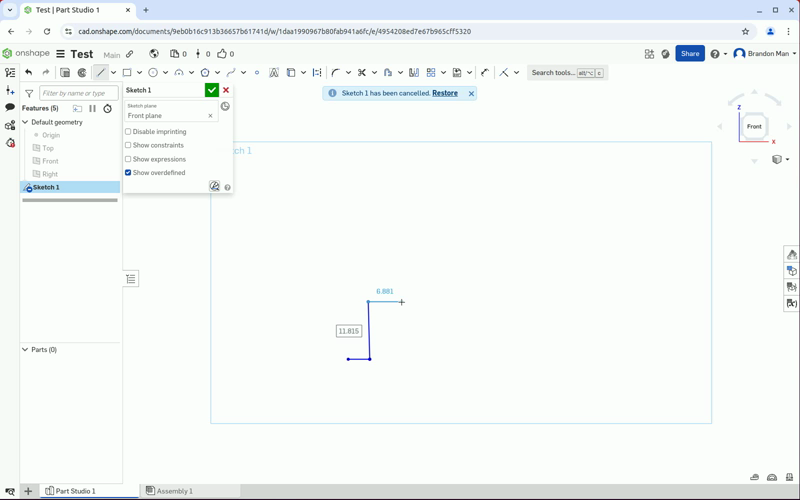
click(401, 301)
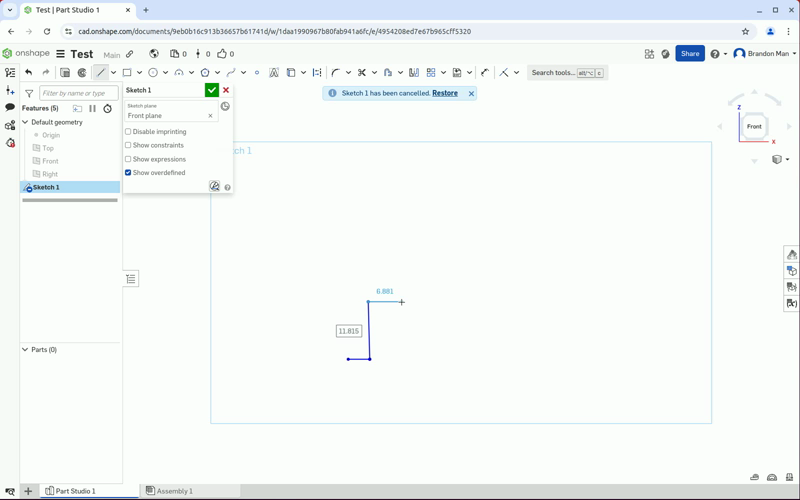
key_up(shift)
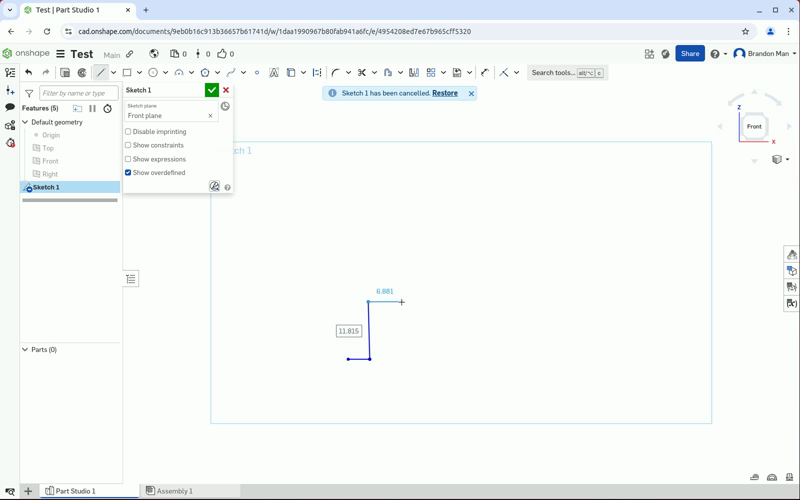
key_down(shift)
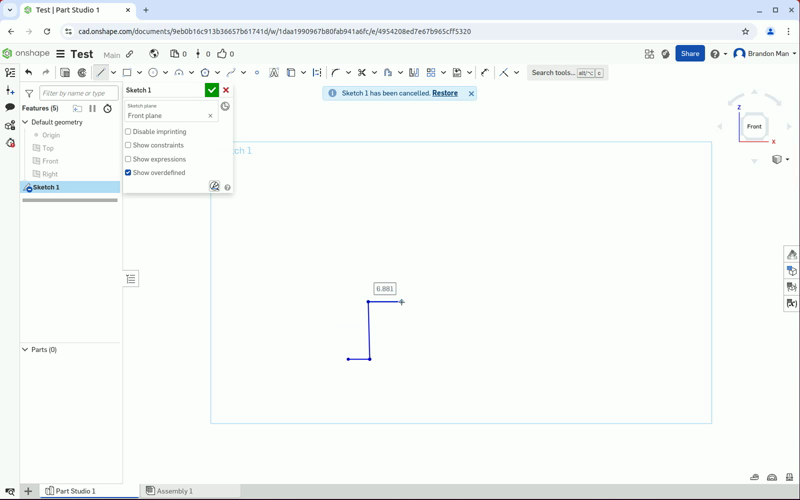
mouse_move(431, 301)
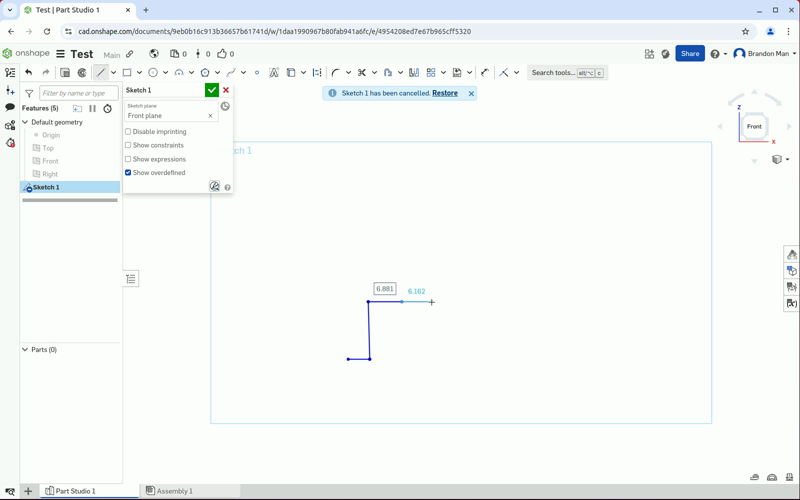
mouse_move(401, 359)
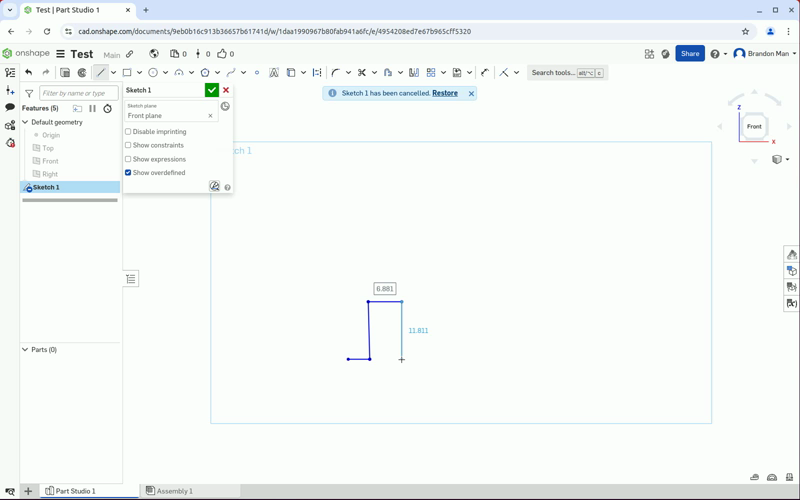
click(401, 359)
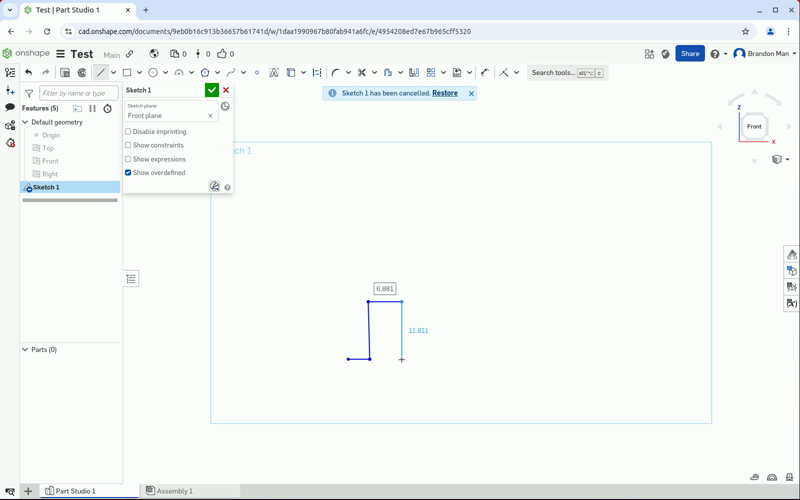
key_up(shift)
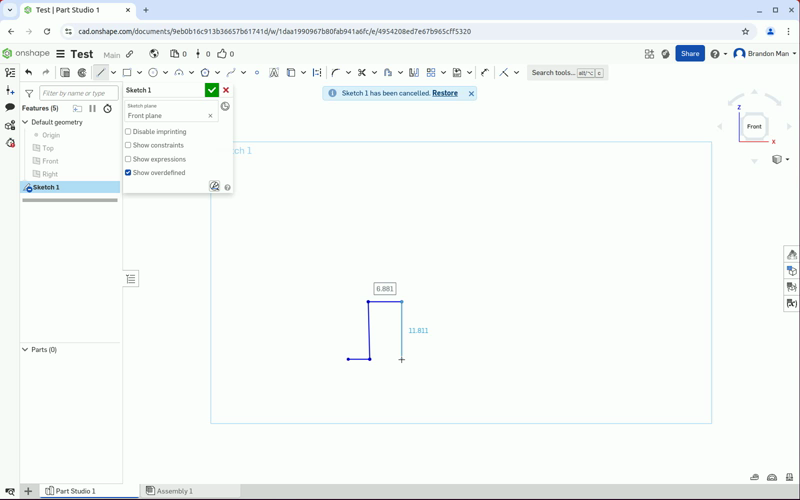
key_down(shift)
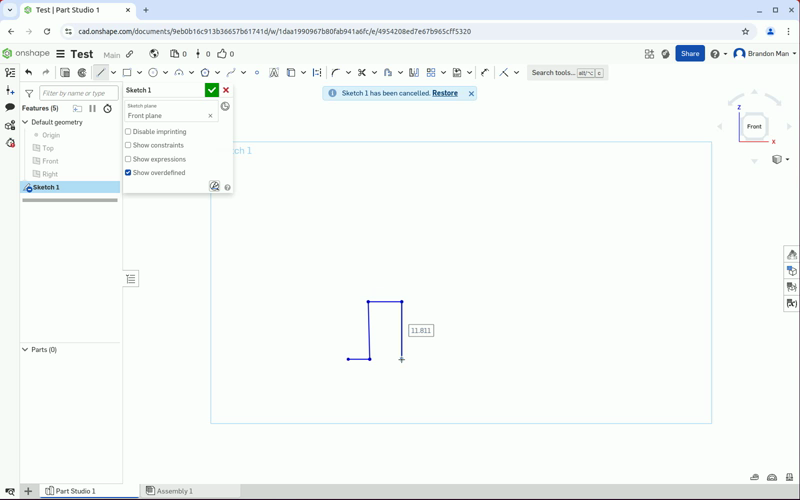
mouse_move(431, 359)
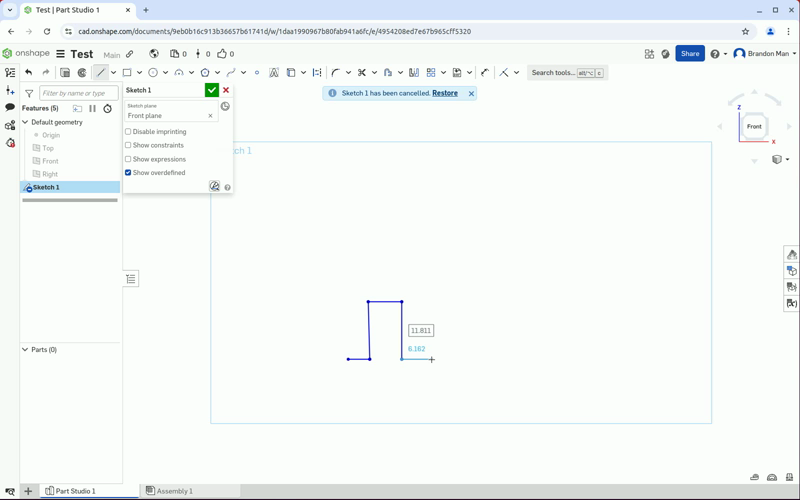
mouse_move(421, 359)
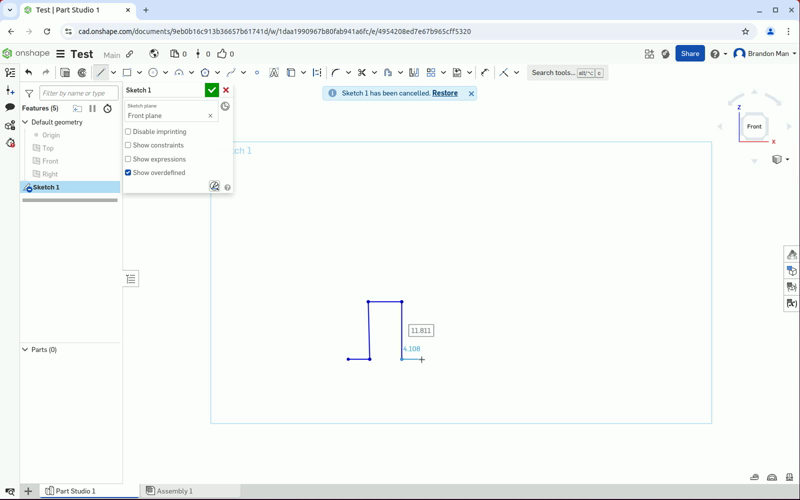
click(421, 359)
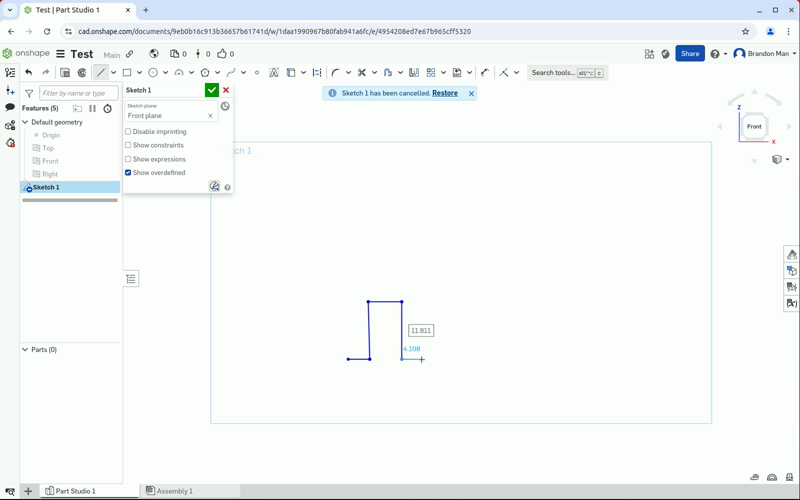
key_up(shift)
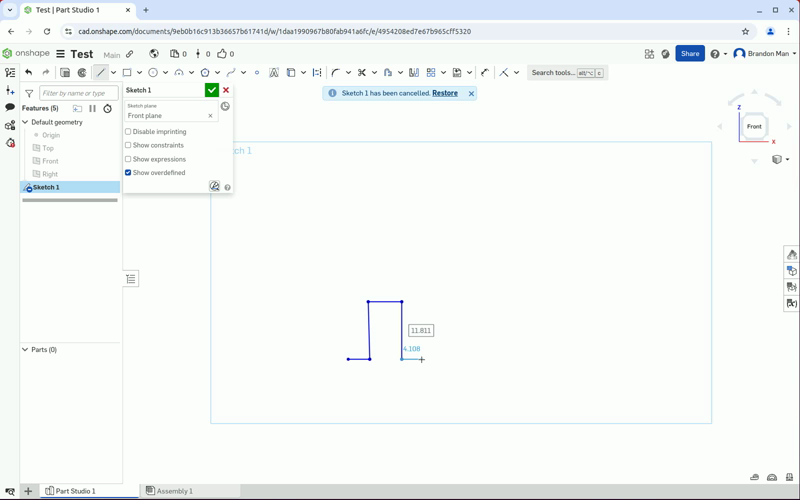
key_down(shift)
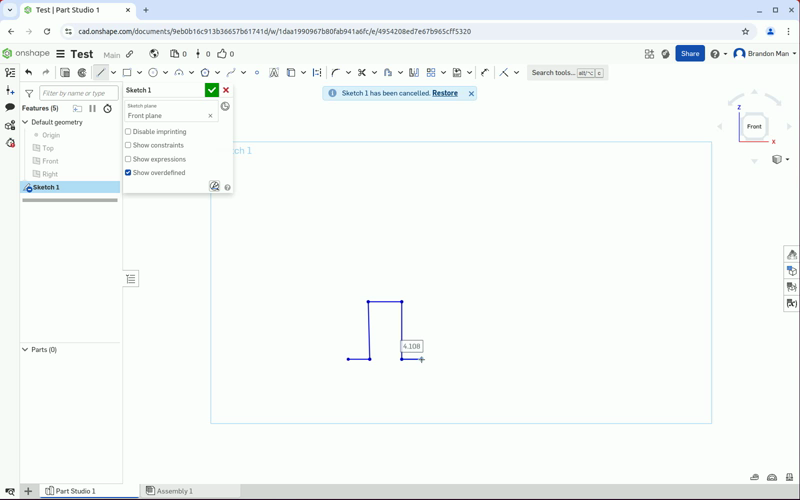
mouse_move(421, 222)
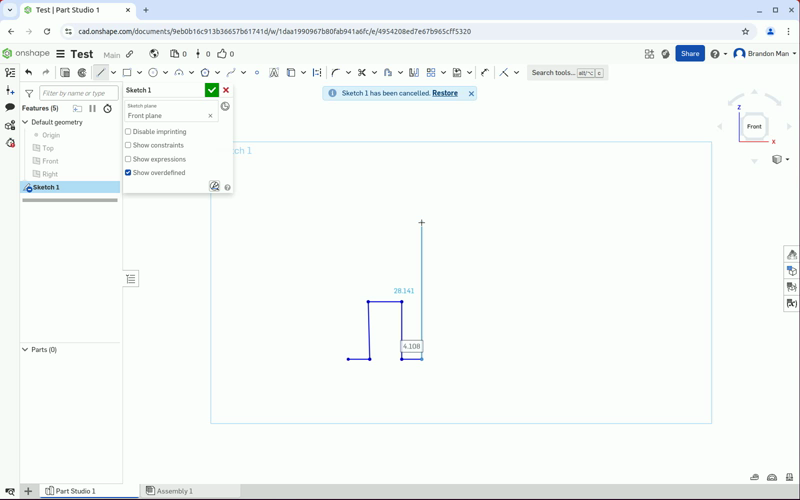
click(421, 222)
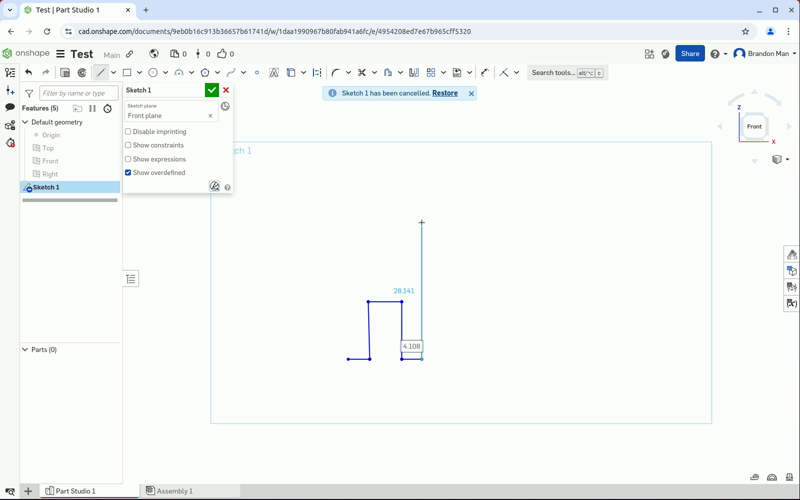
key_up(shift)
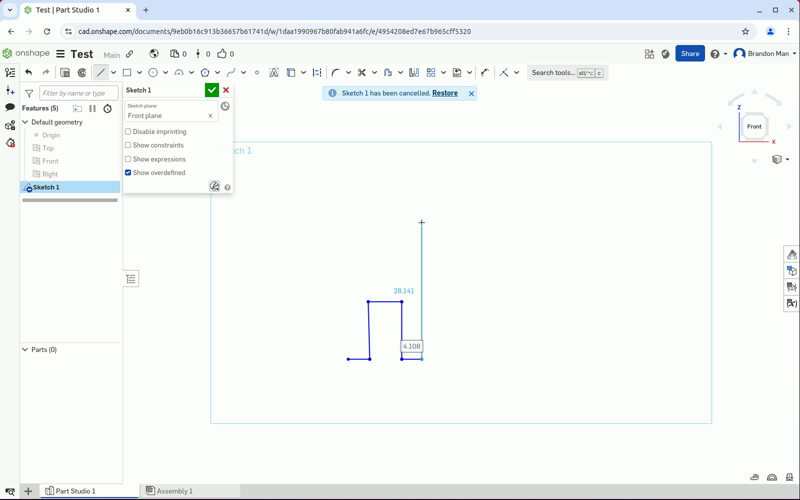
key_down(shift)
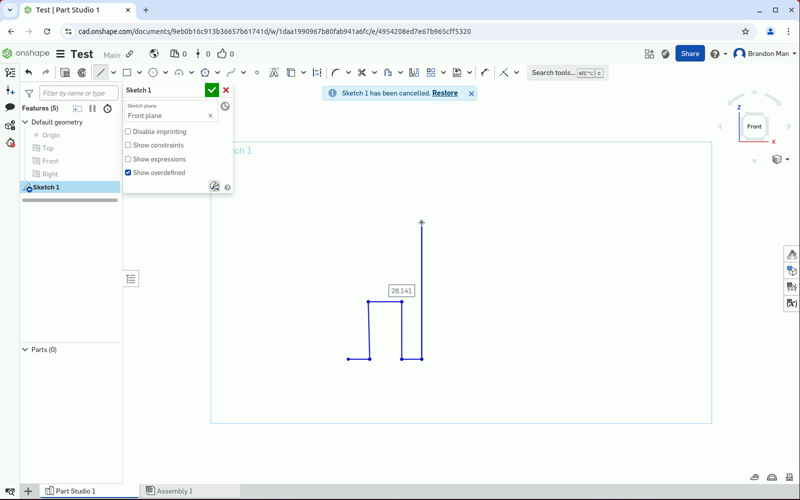
mouse_move(348, 222)
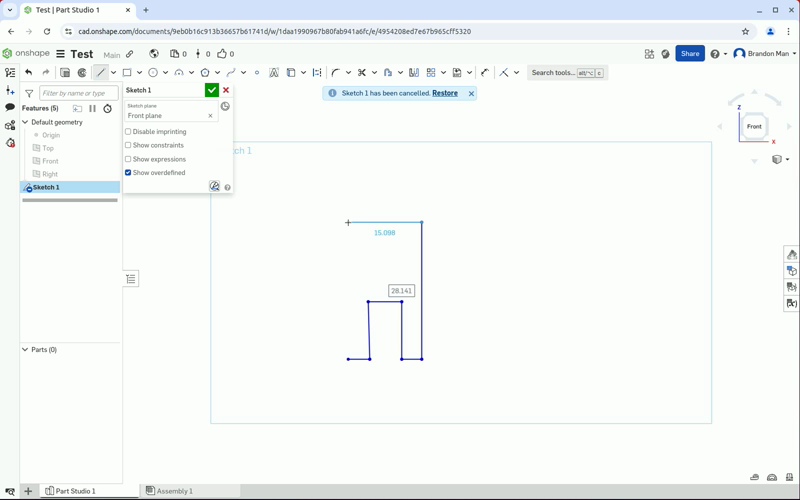
click(348, 222)
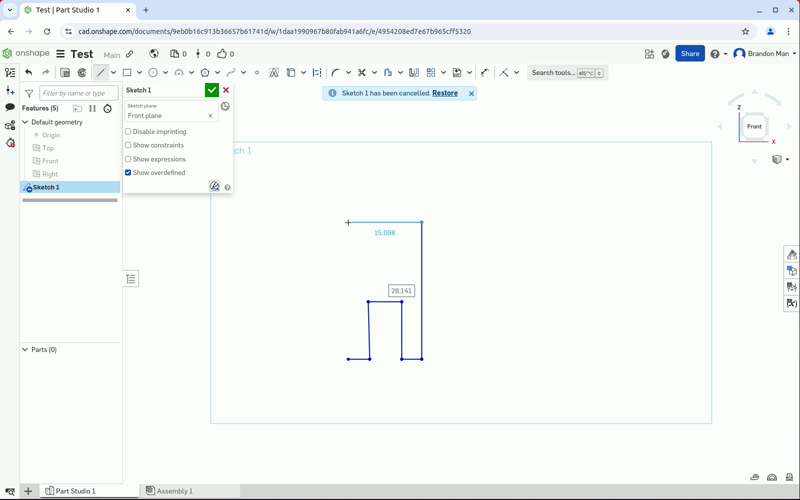
key_up(shift)
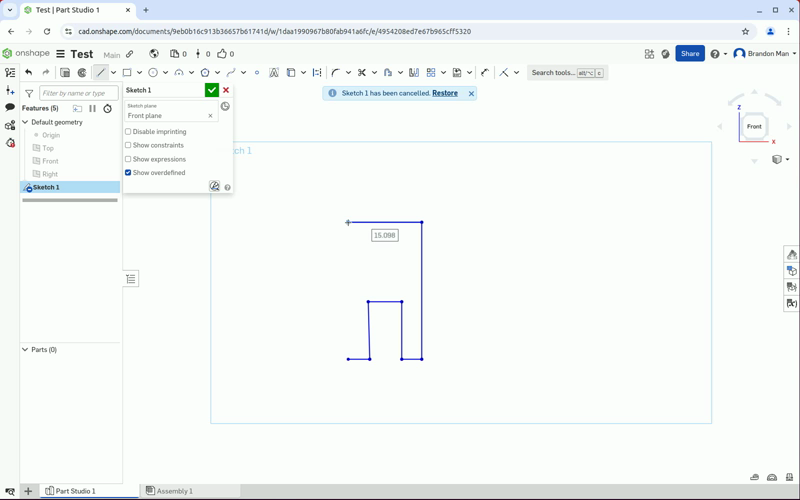
key_down(shift)
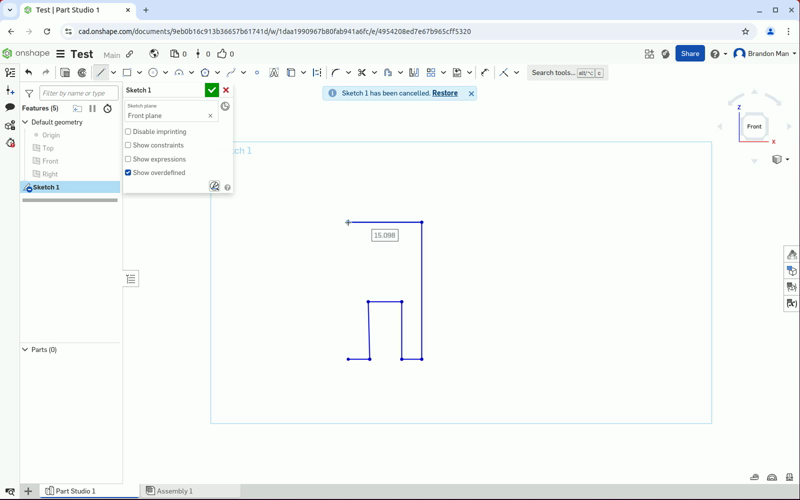
mouse_move(348, 359)
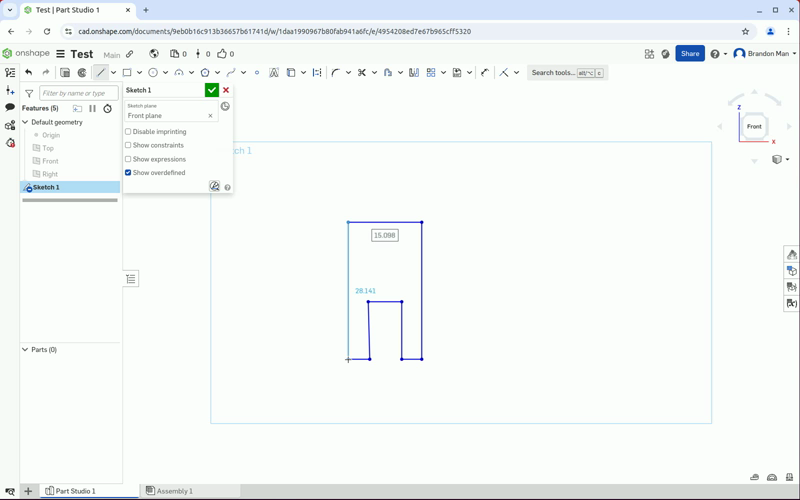
key_up(shift)
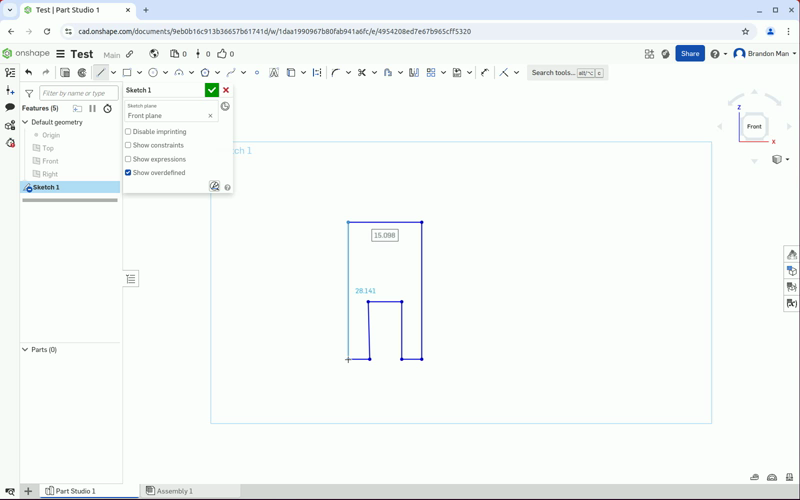
click(348, 359)
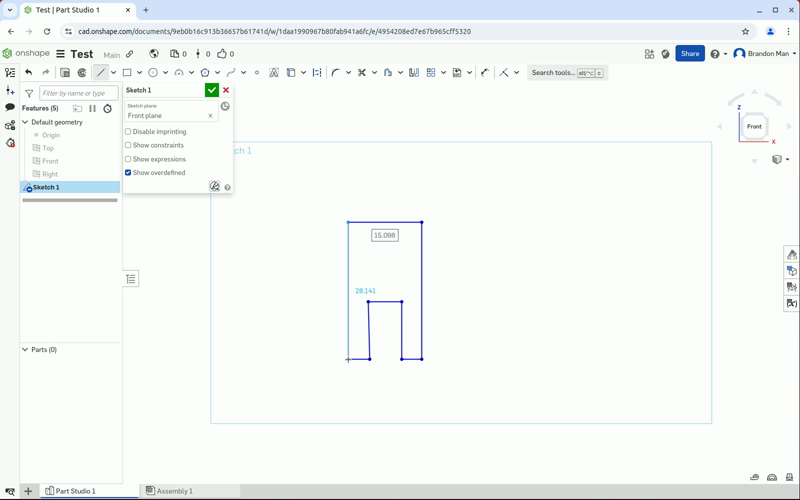
key(esc)
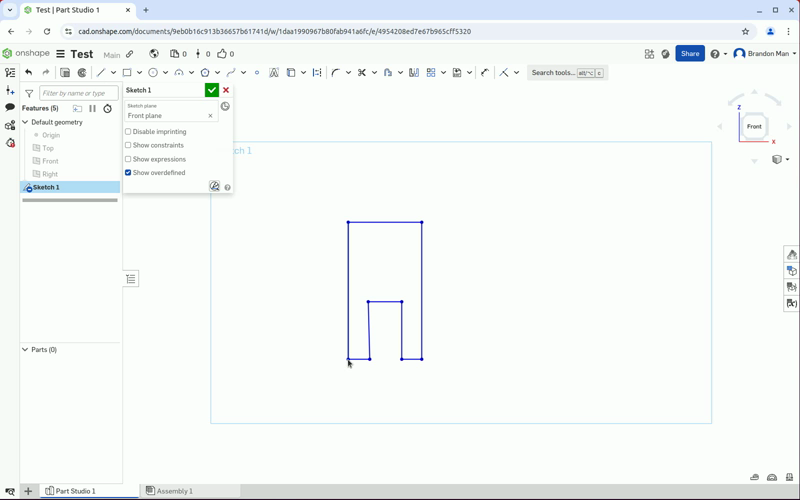
mouse_move(390, 241)
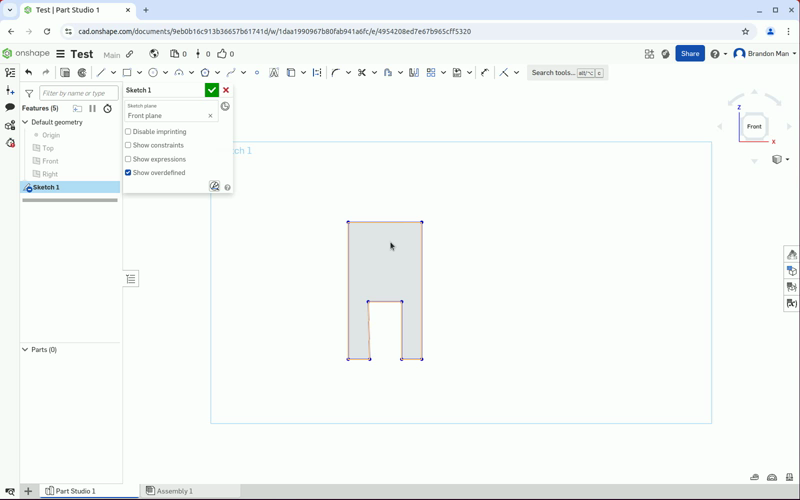
click(390, 241)
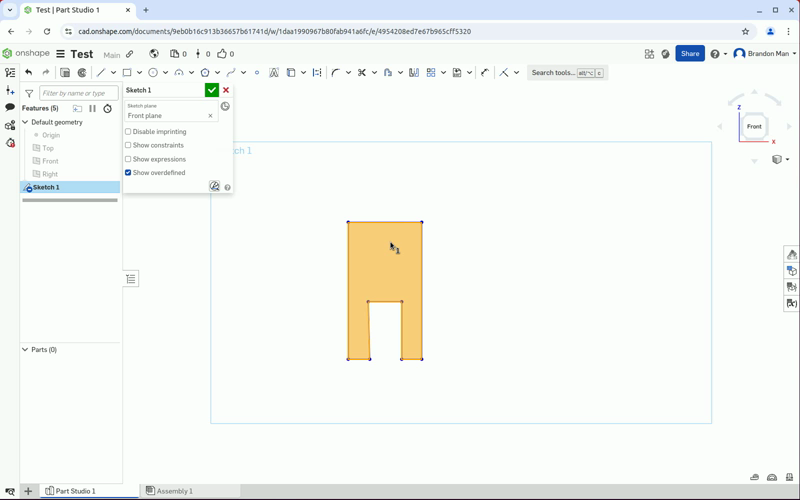
mouse_move(73, 352)
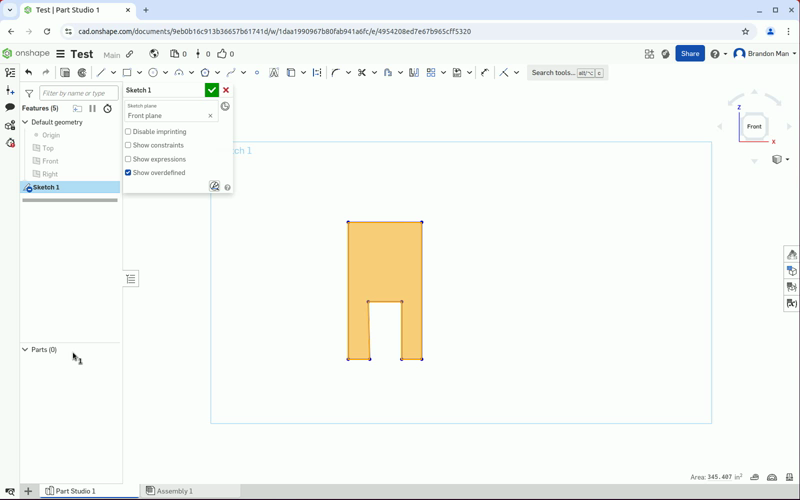
key(shift+y)
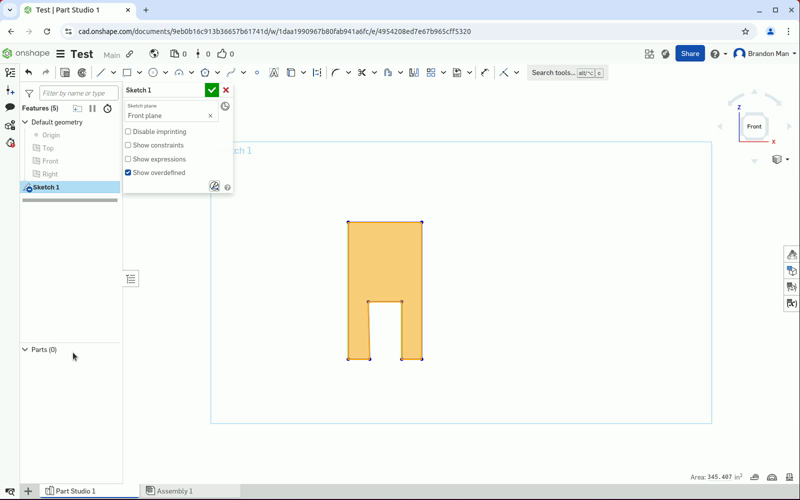
key(shift+e)
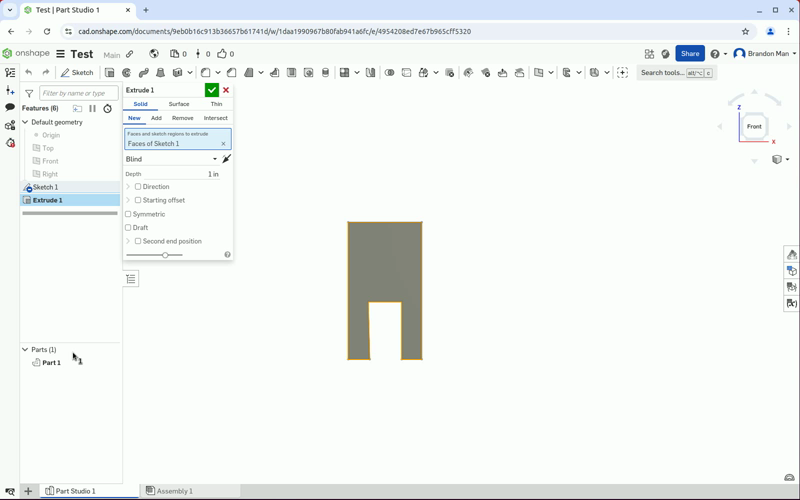
mouse_move(143, 106)
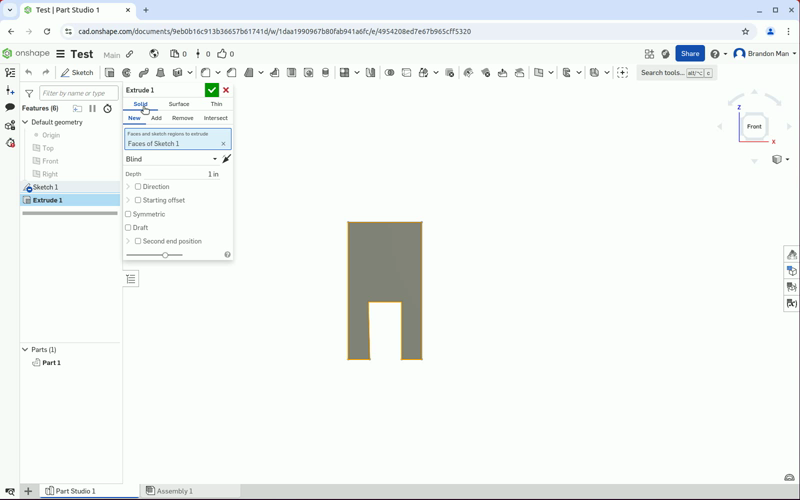
click(143, 106)
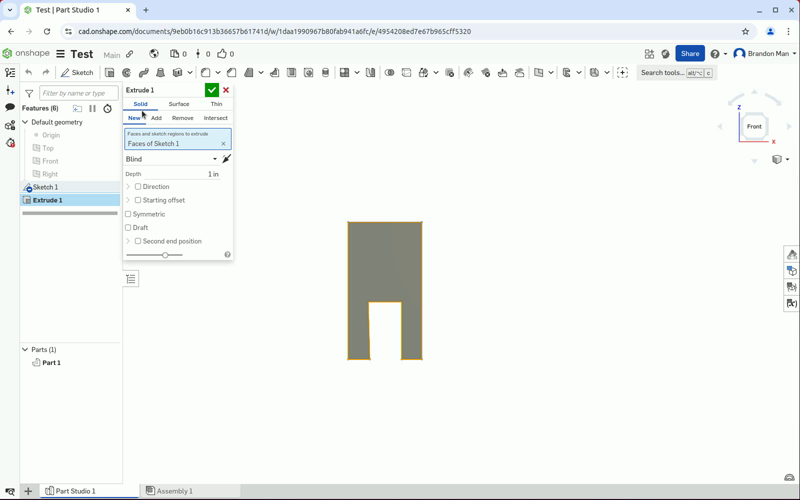
mouse_move(137, 120)
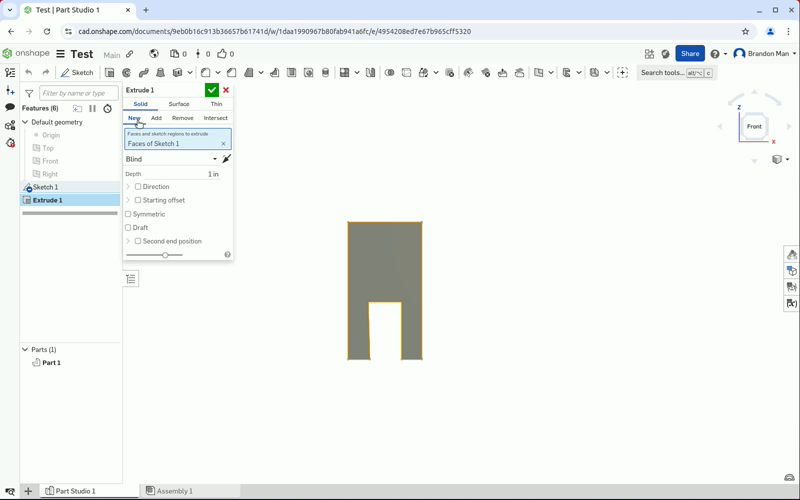
click(137, 120)
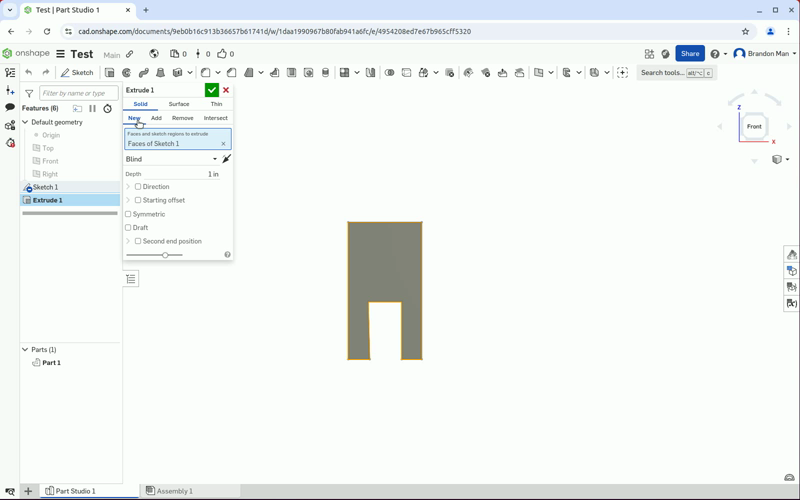
key(tab, 4)
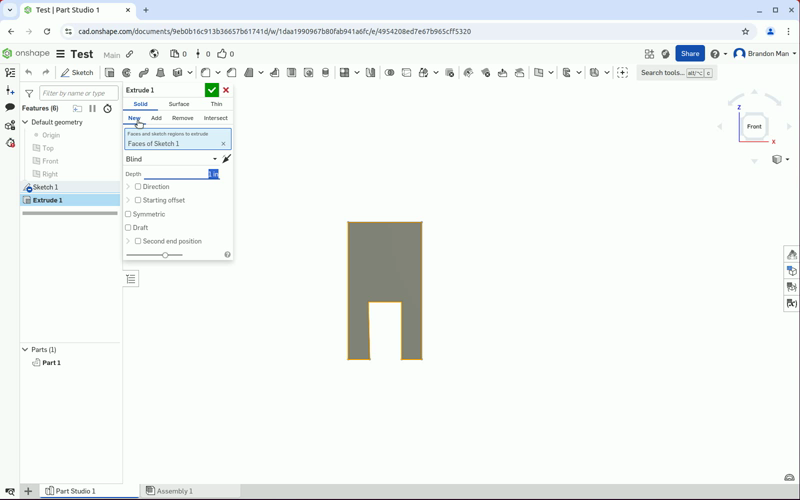
text(10.351)
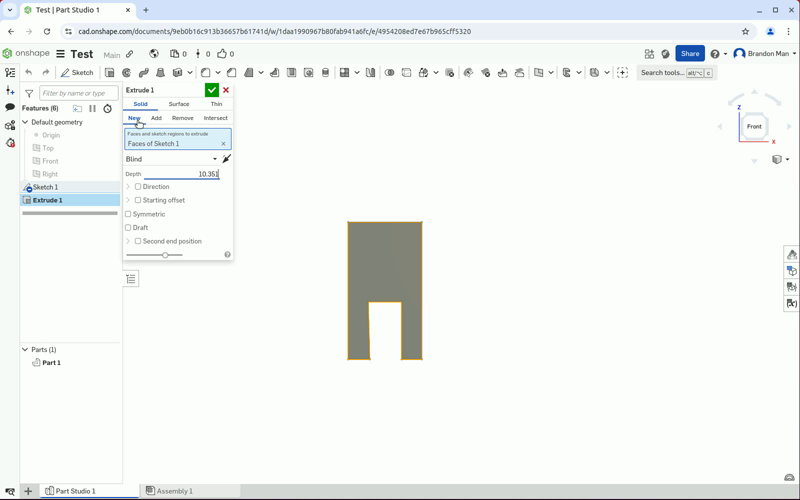
key(enter)
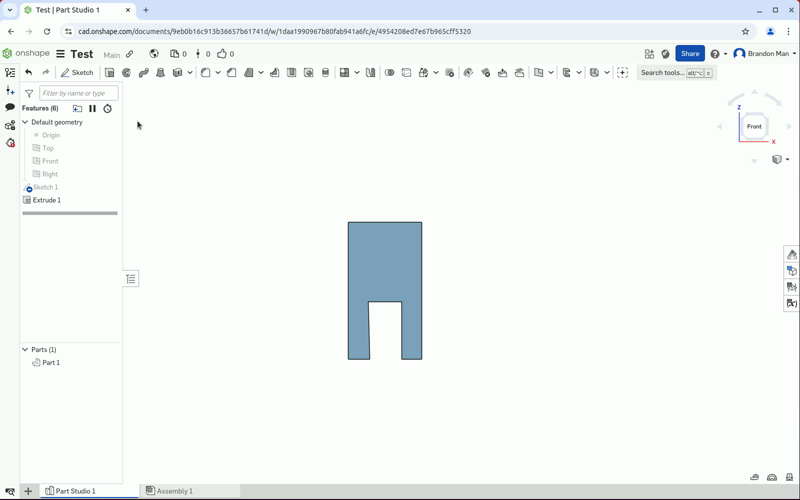
key(shift+h)
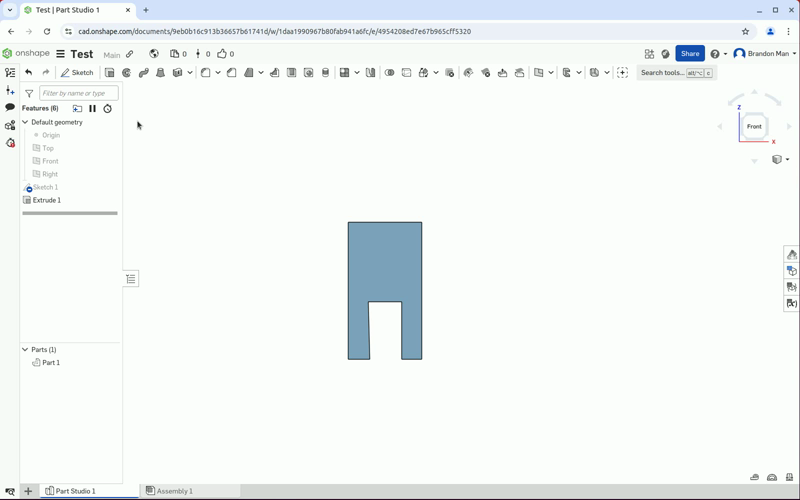
key(shift+h)
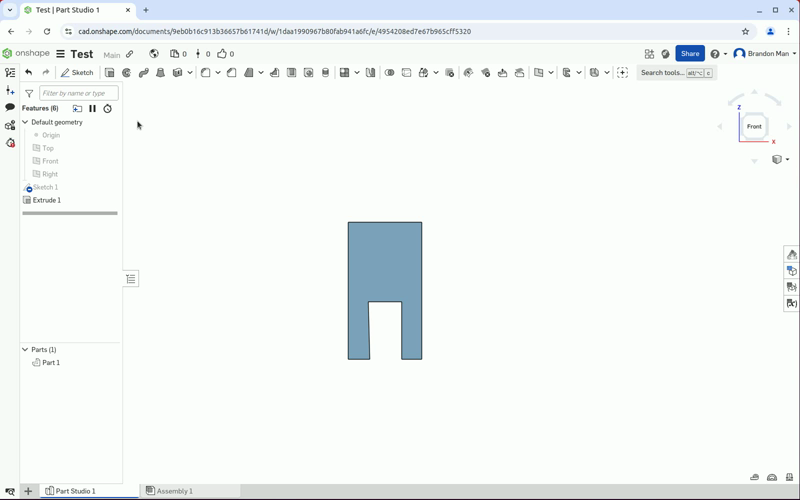
mouse_move(73, 189)
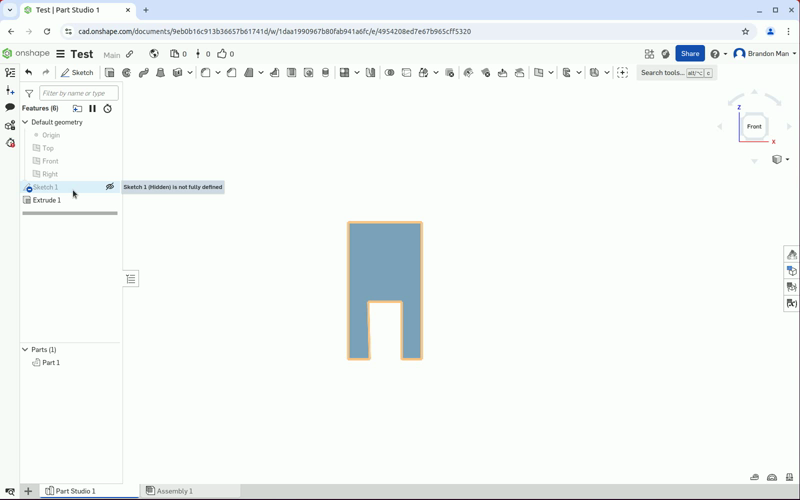
click(73, 189)
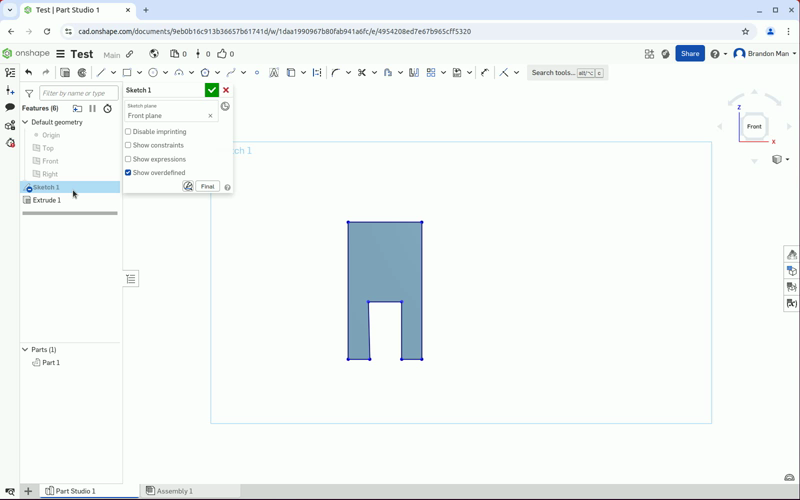
mouse_move(229, 92)
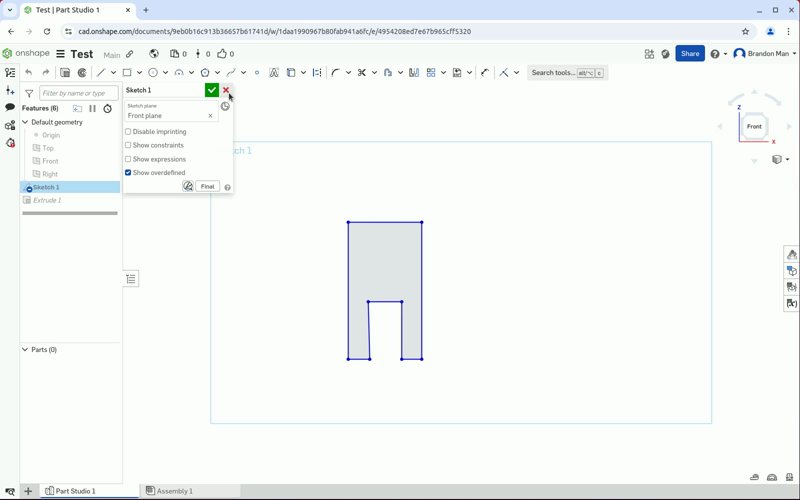
click(229, 92)
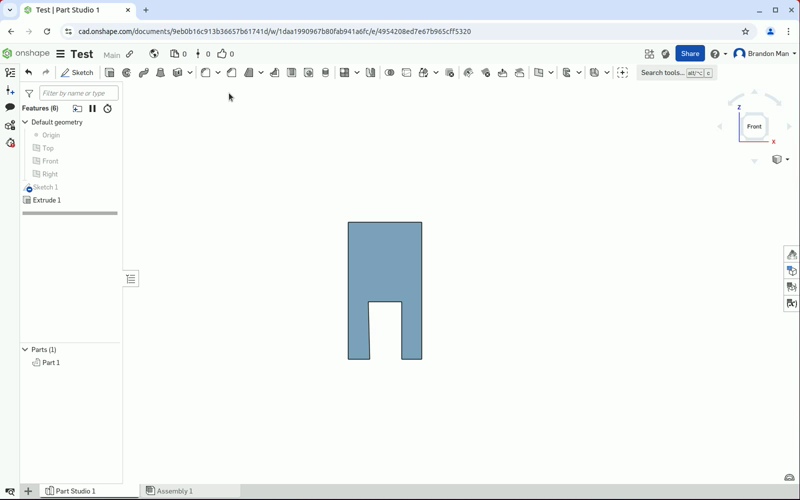
mouse_move(541, 75)
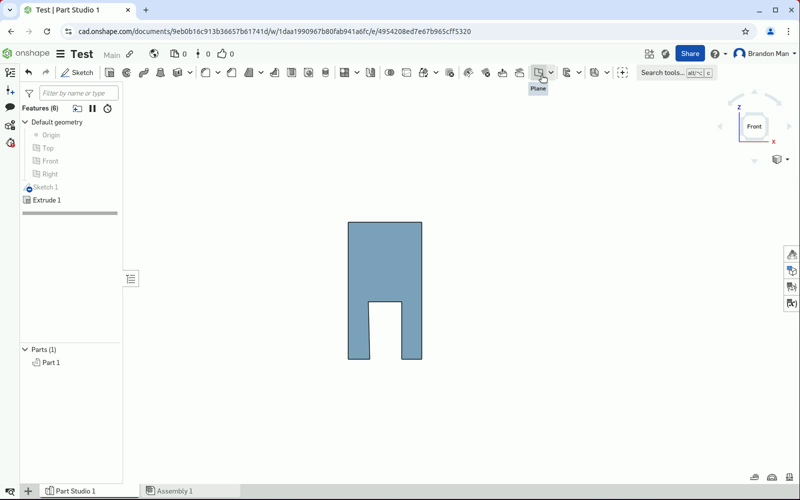
click(541, 75)
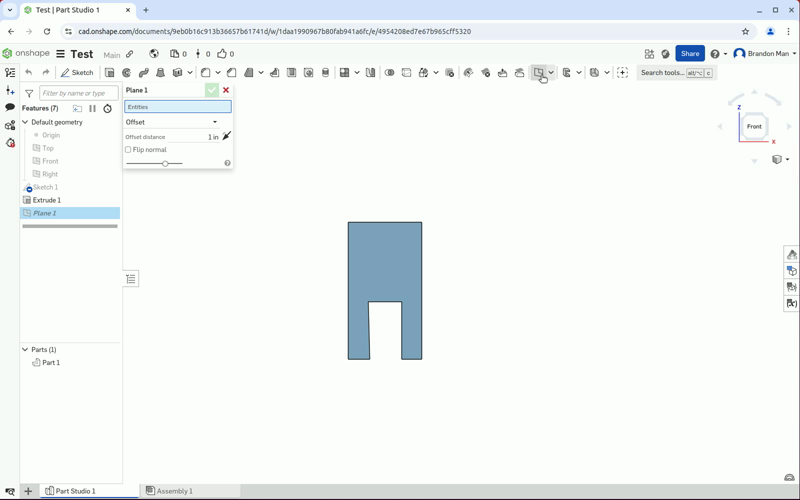
mouse_move(73, 163)
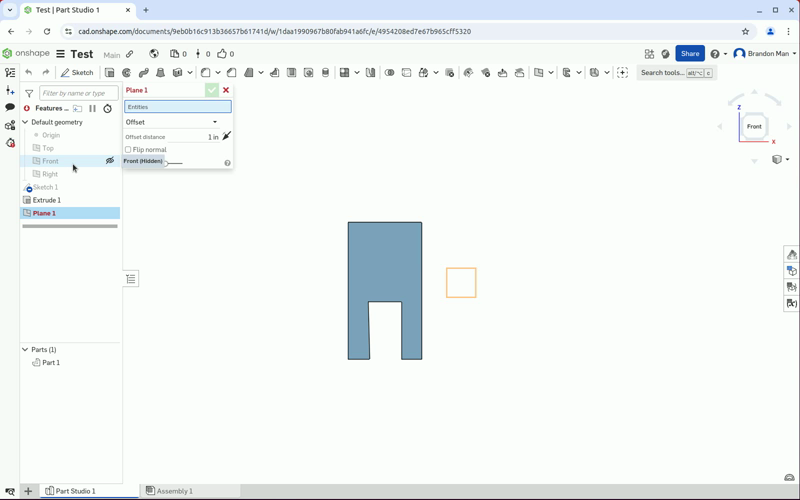
click(73, 163)
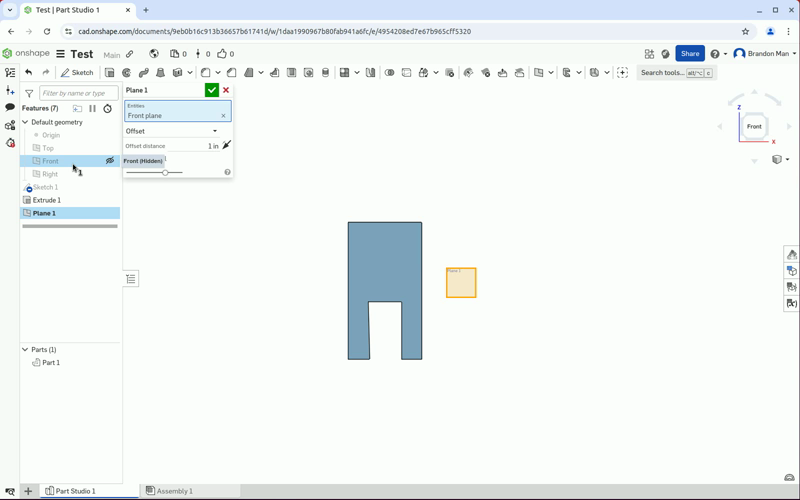
key(tab, 2)
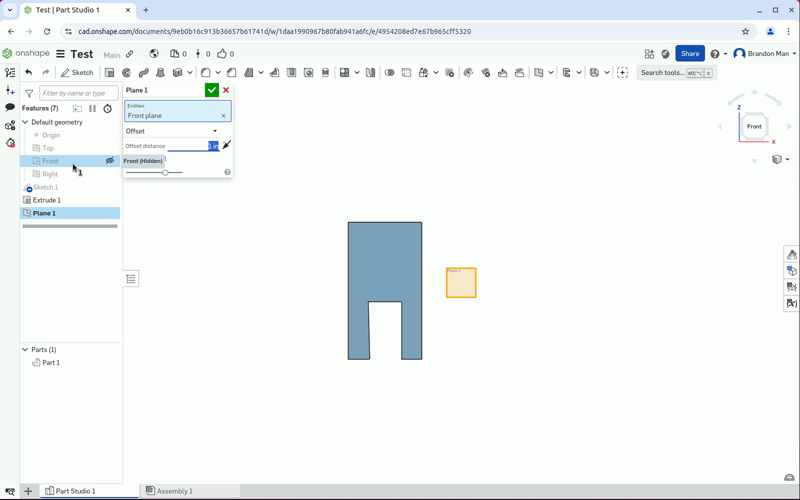
text(10.352)
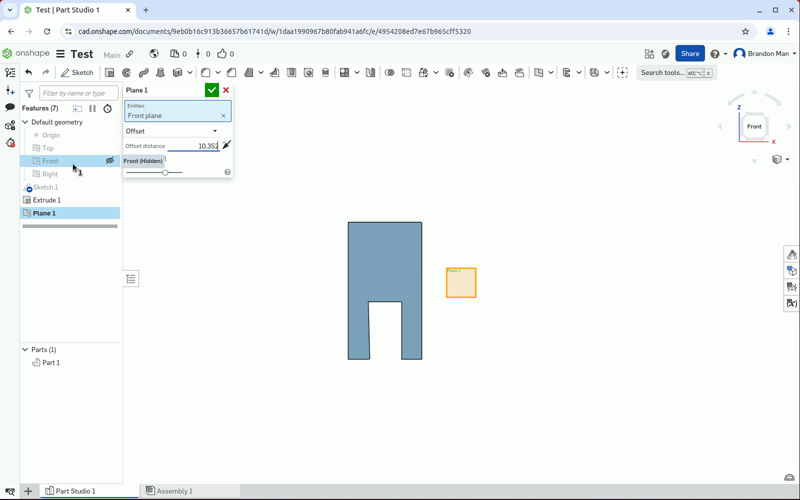
key(enter, 2)
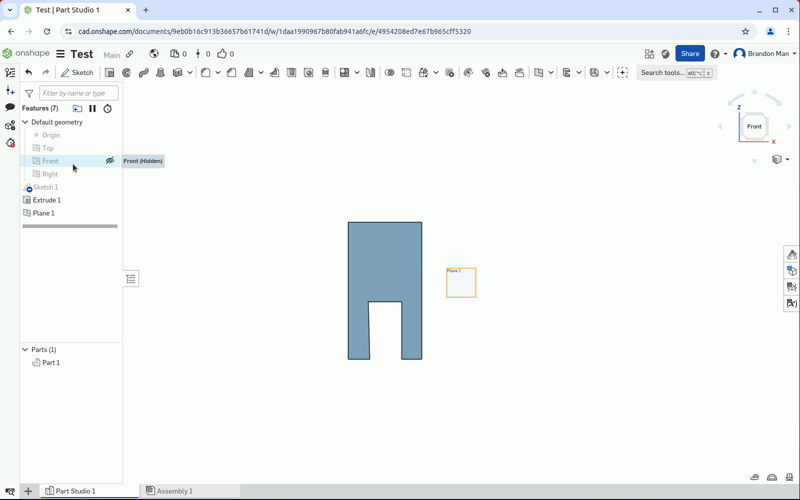
key(shift+s)
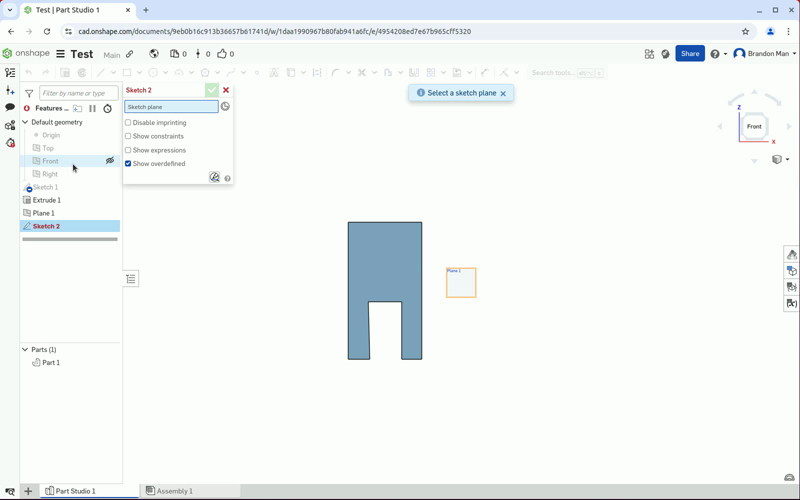
mouse_move(73, 215)
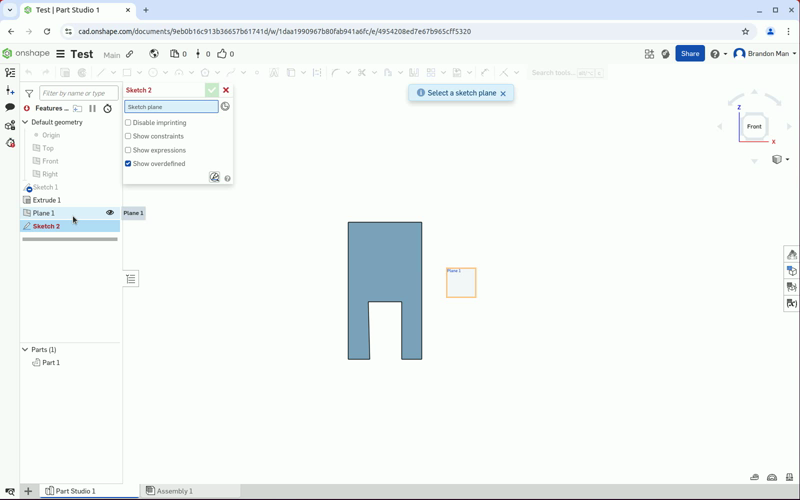
click(73, 215)
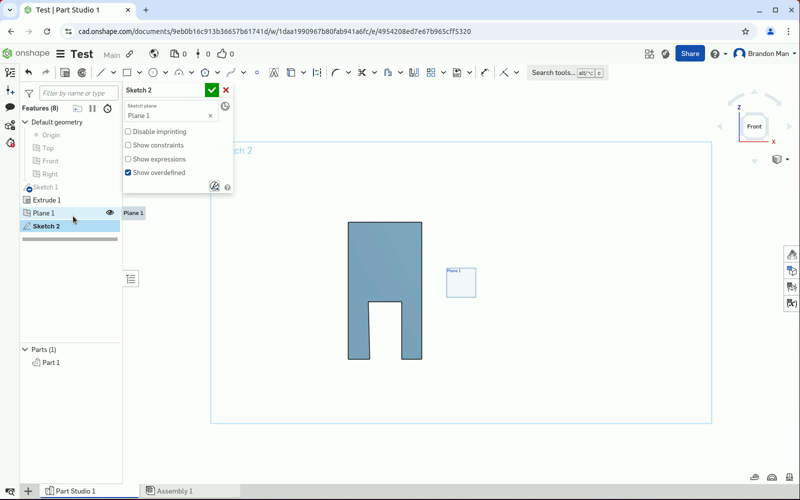
mouse_move(73, 352)
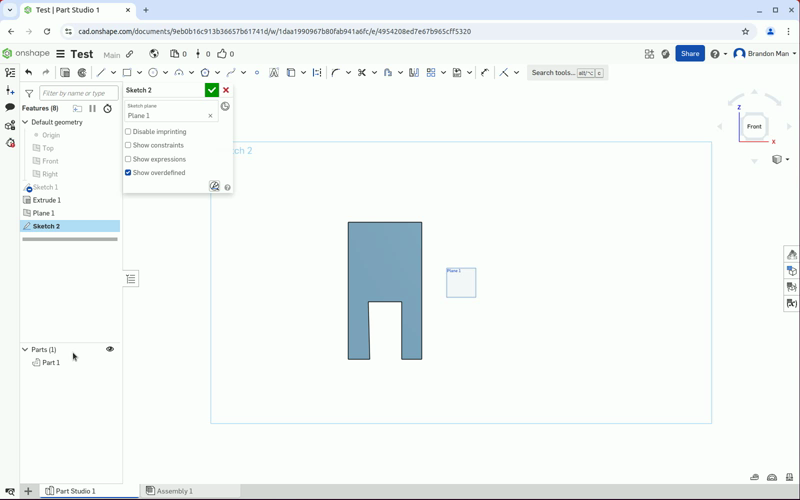
key(y)
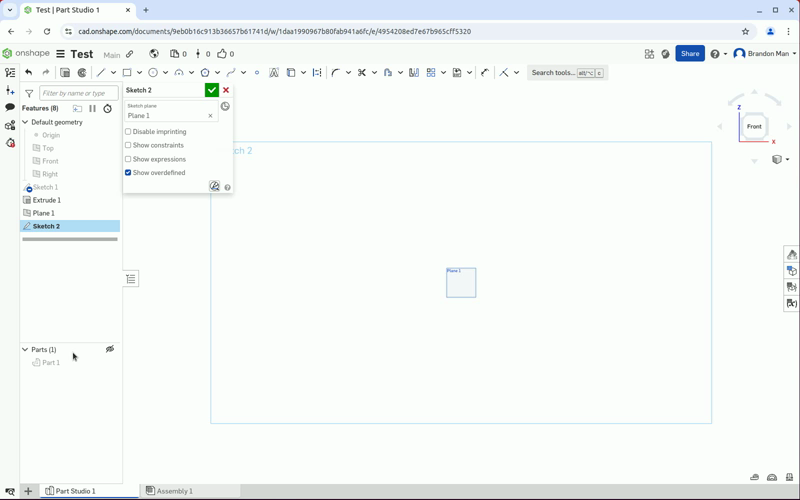
key(l)
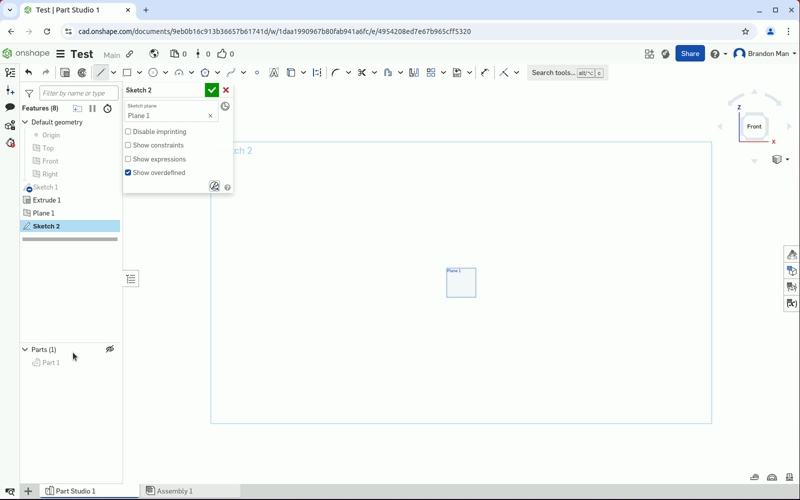
key_down(shift)
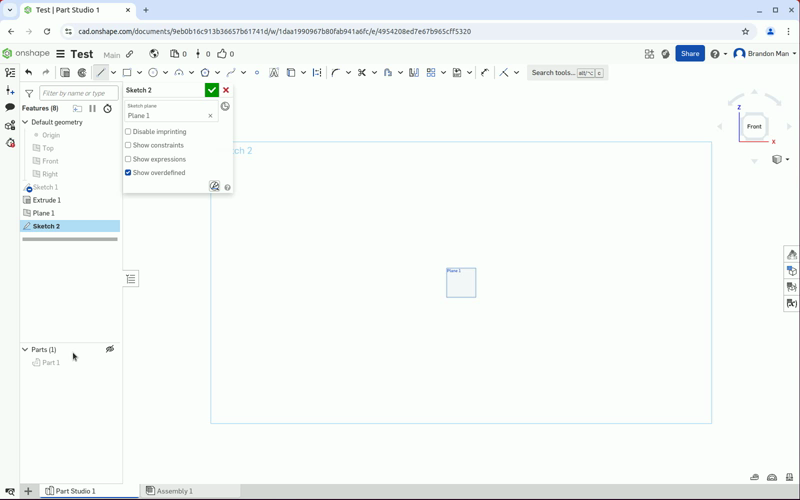
mouse_move(368, 282)
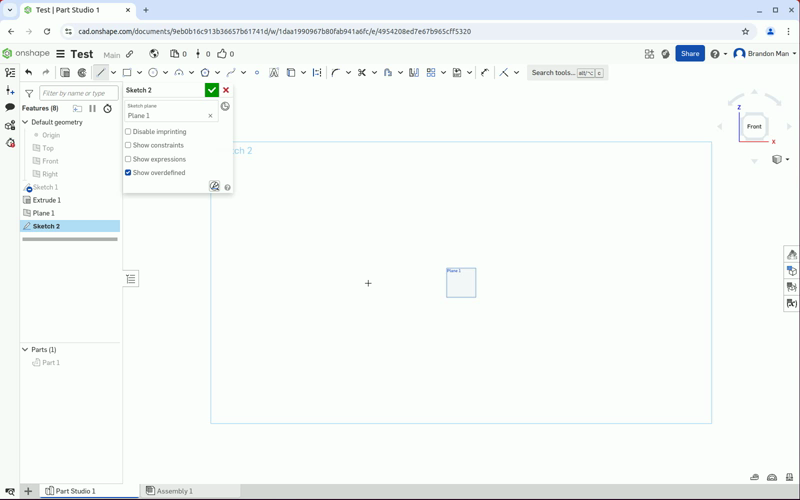
click(368, 282)
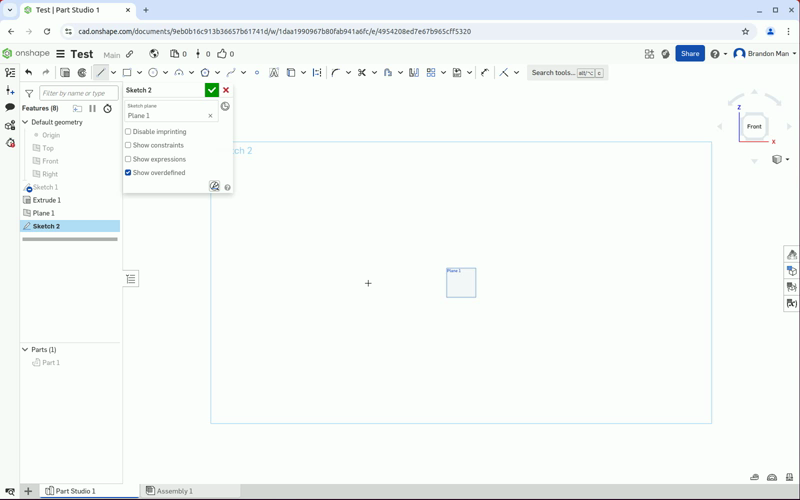
key_up(shift)
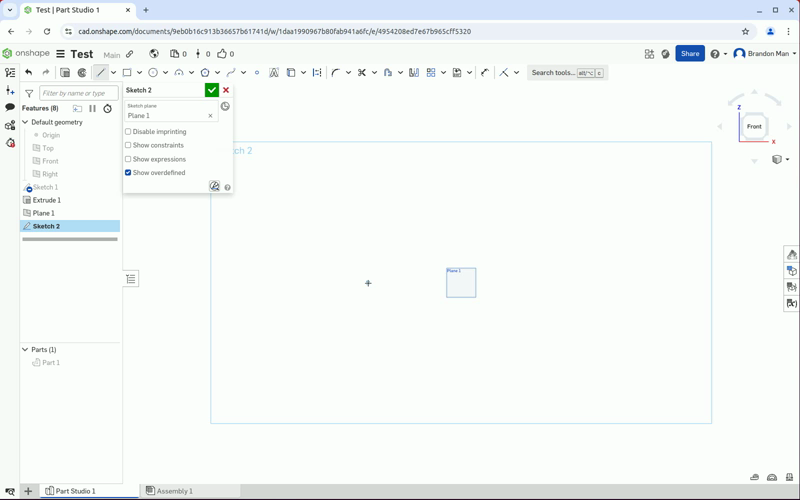
key_down(shift)
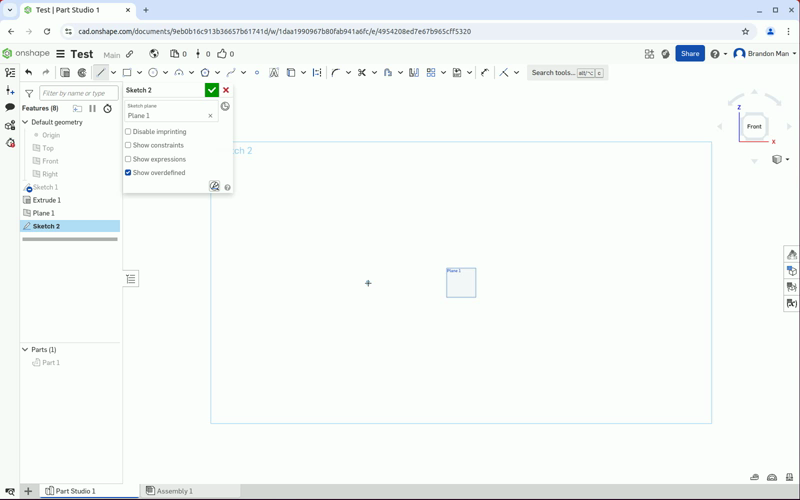
mouse_move(398, 282)
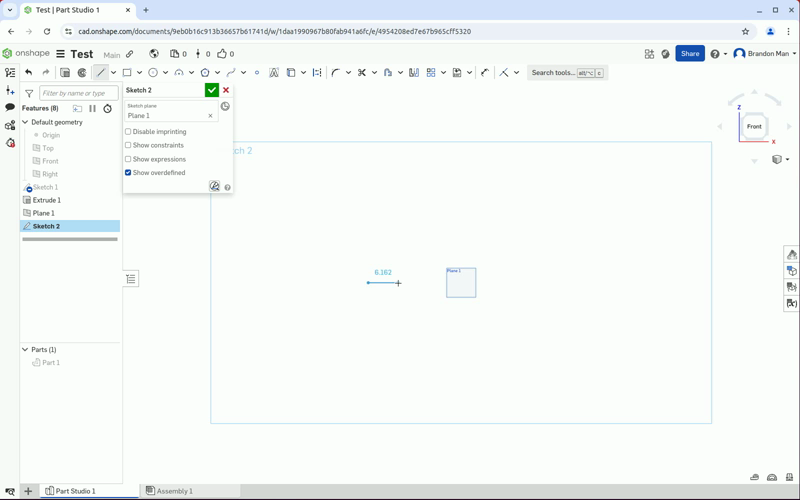
mouse_move(399, 282)
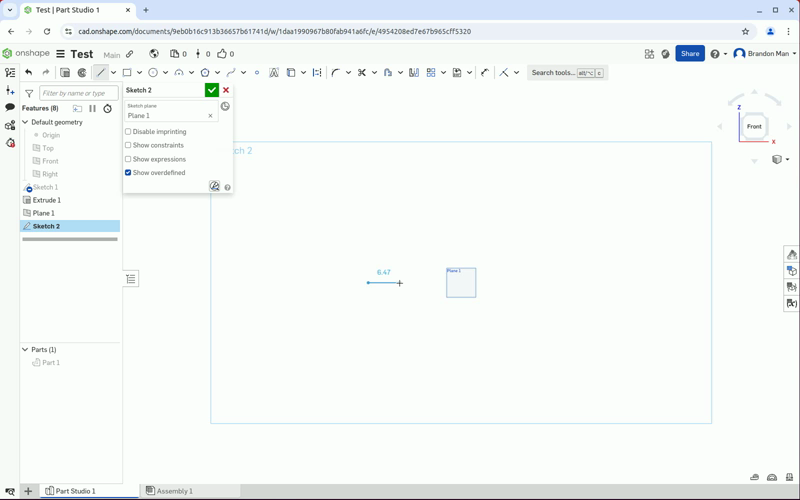
click(399, 282)
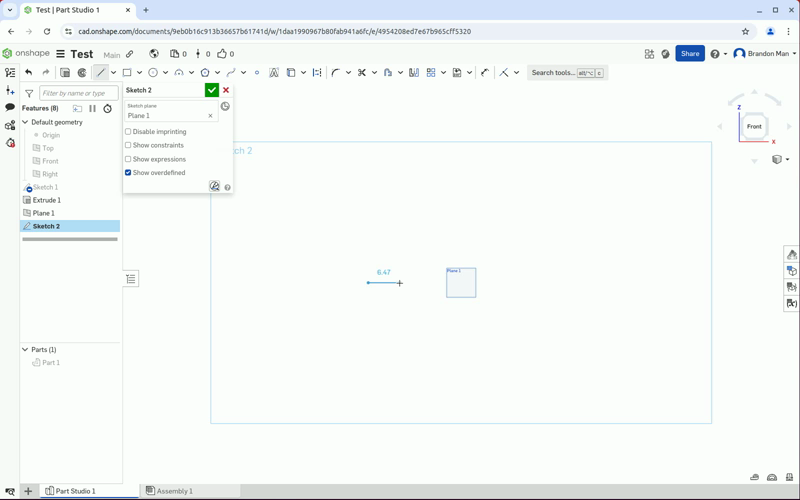
key_up(shift)
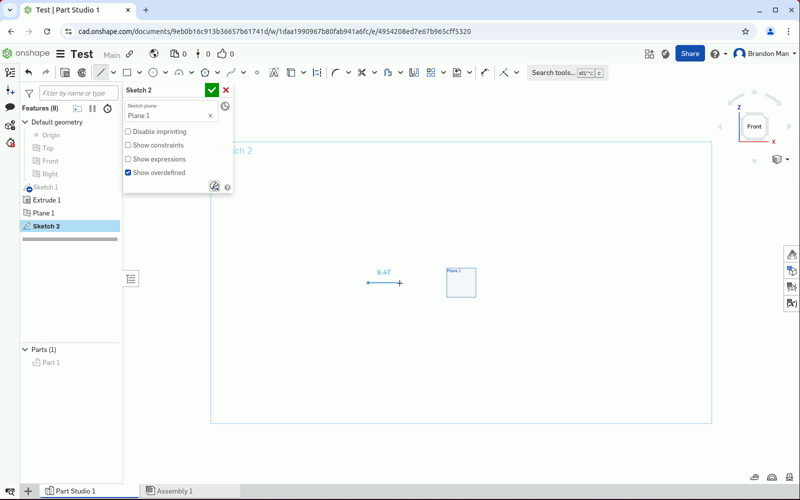
key_down(shift)
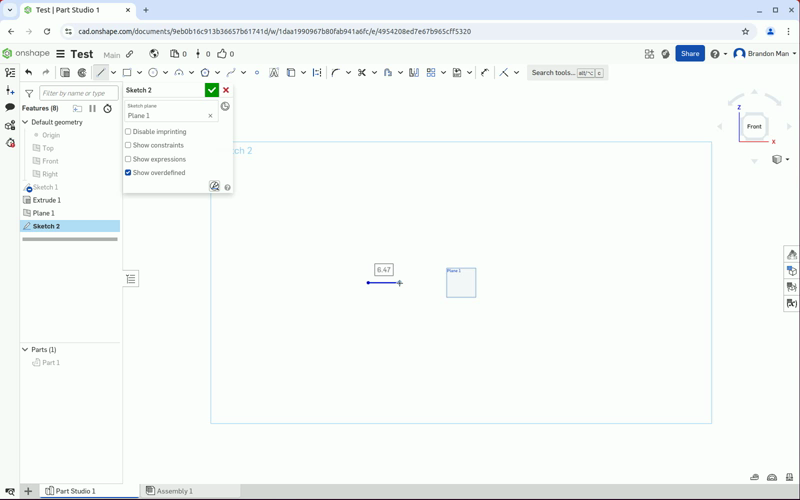
mouse_move(429, 282)
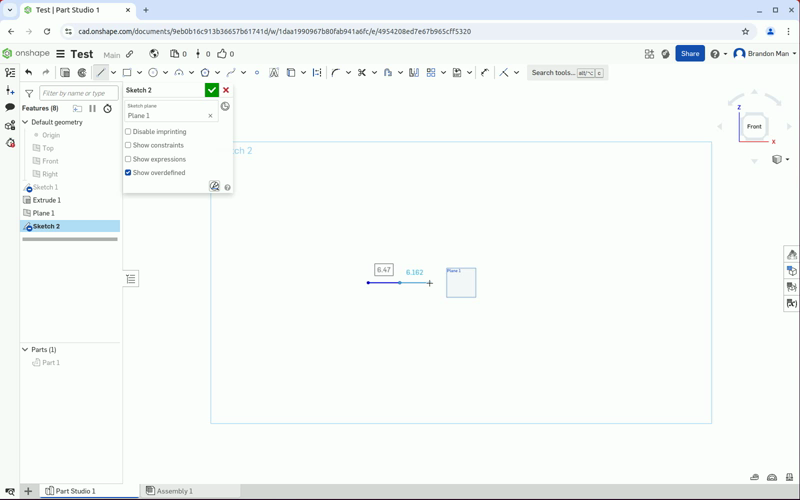
mouse_move(399, 248)
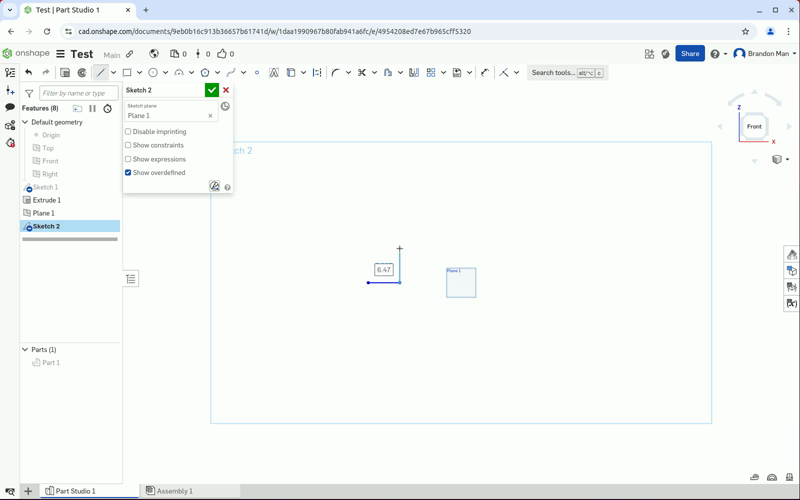
click(399, 248)
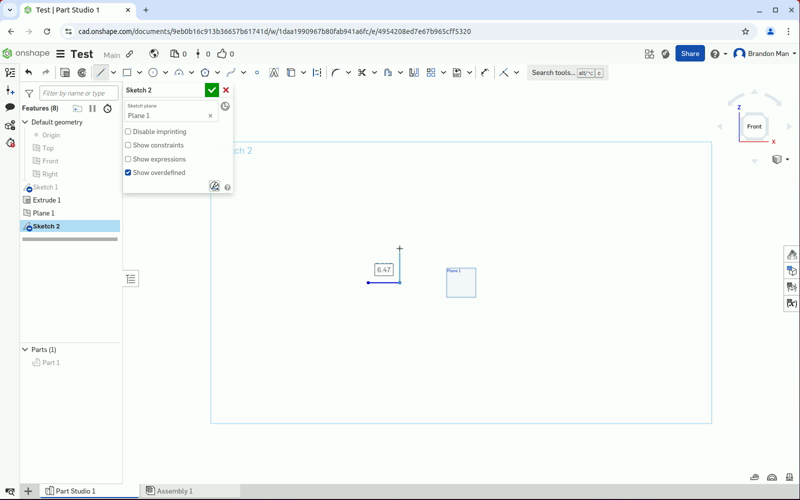
key_up(shift)
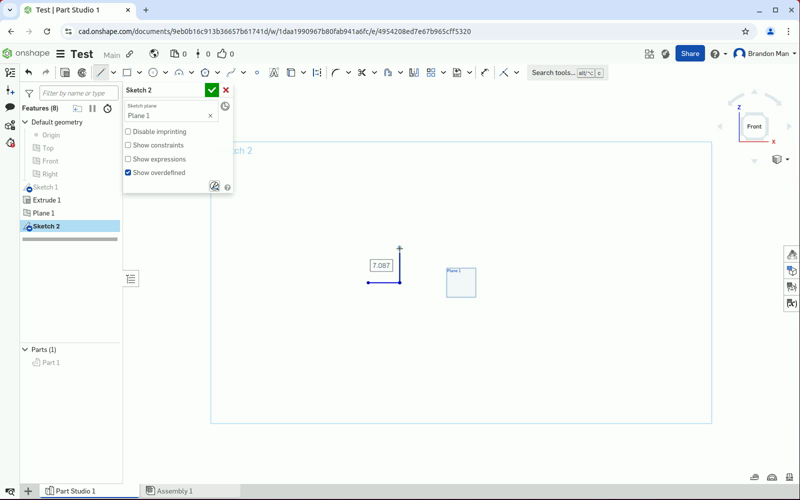
key_down(shift)
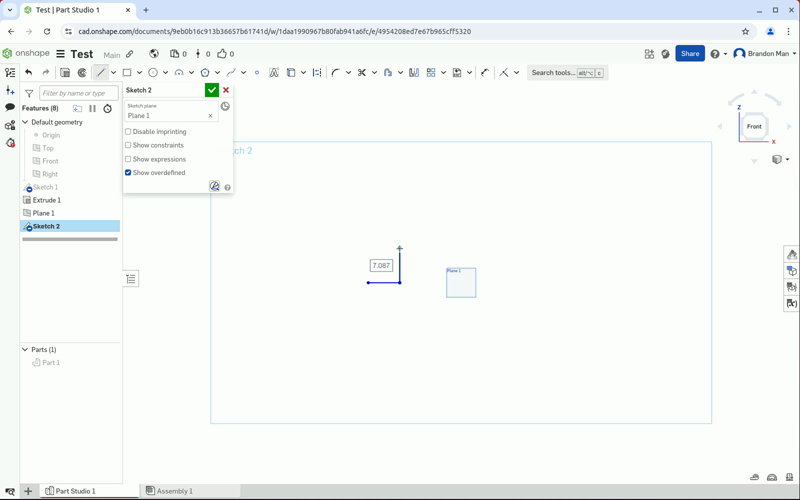
mouse_move(429, 248)
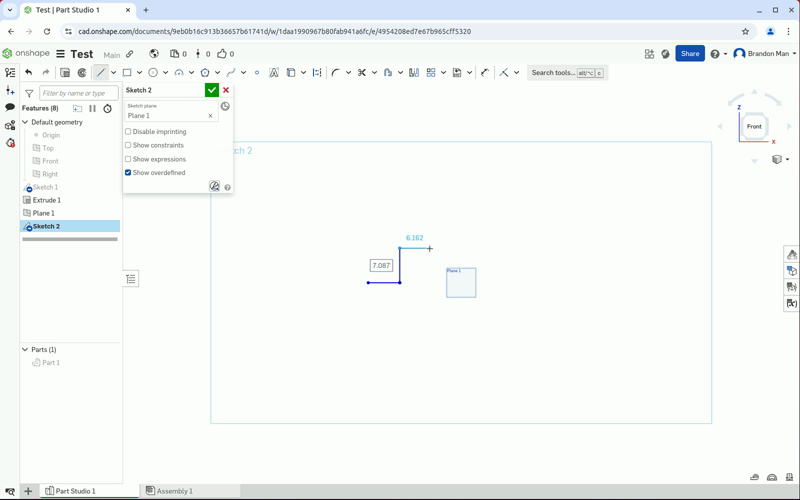
mouse_move(368, 248)
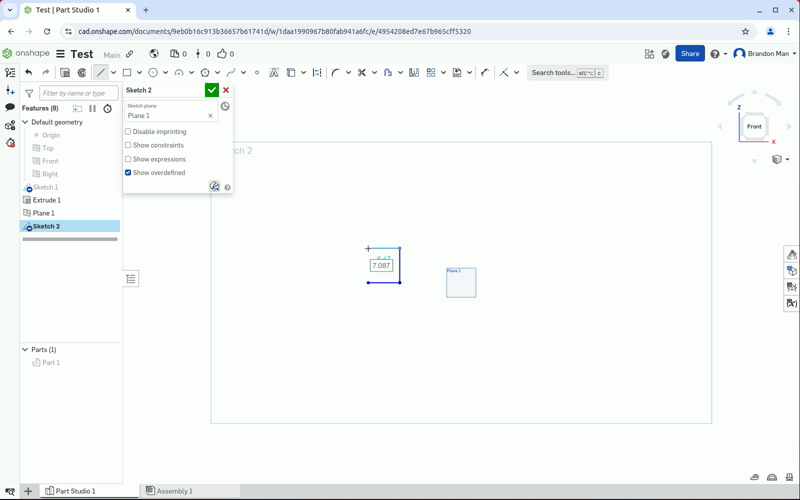
click(368, 248)
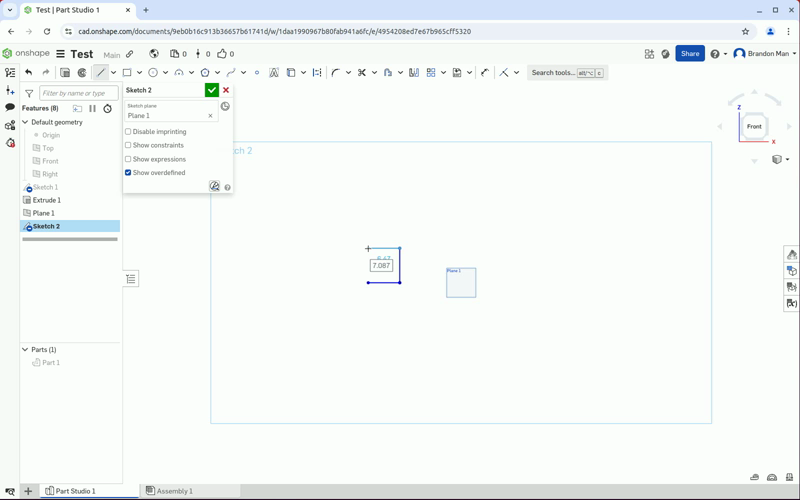
key_up(shift)
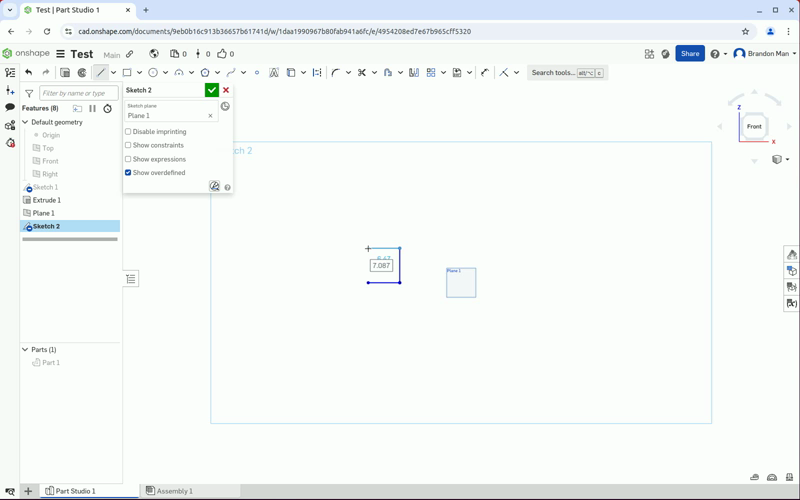
mouse_move(398, 248)
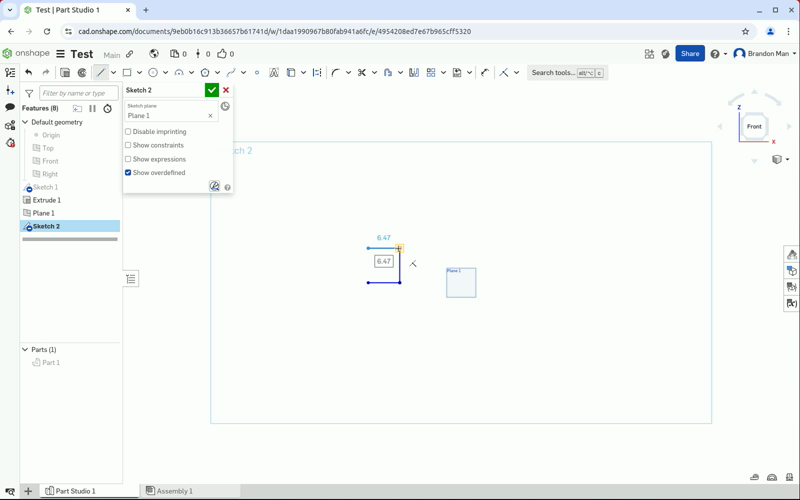
key_down(shift)
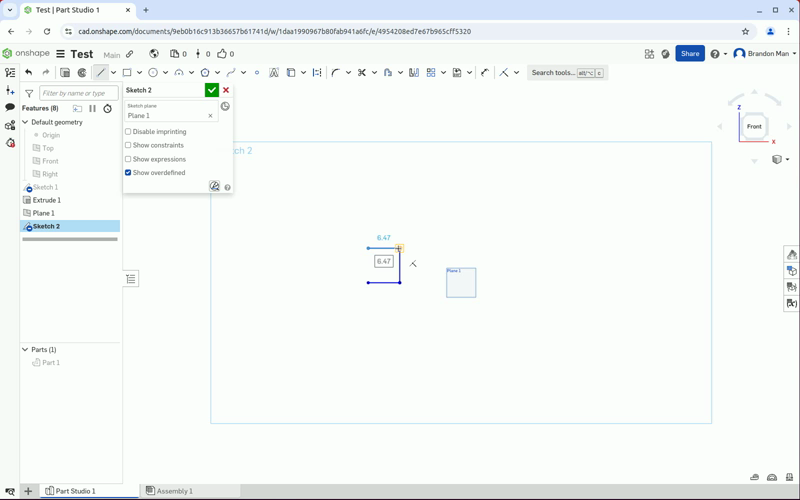
mouse_move(368, 282)
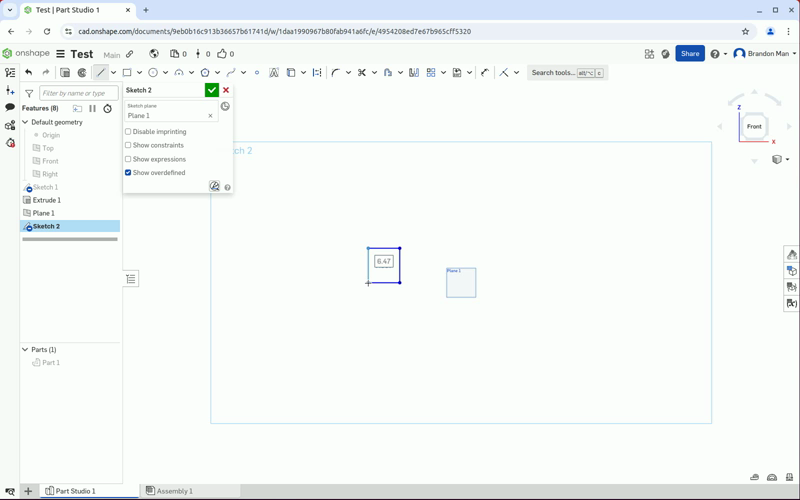
key_up(shift)
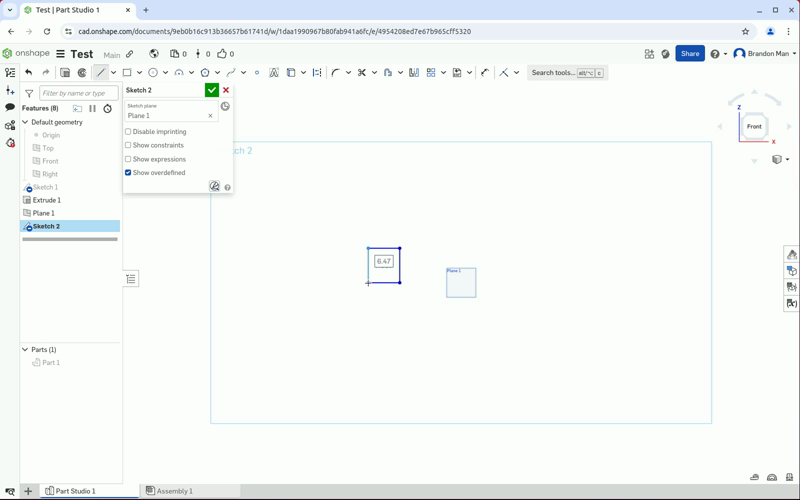
click(368, 282)
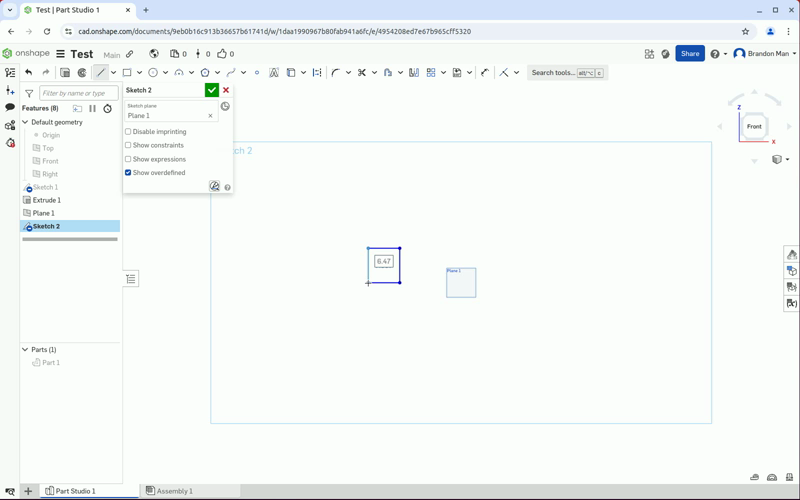
key(esc)
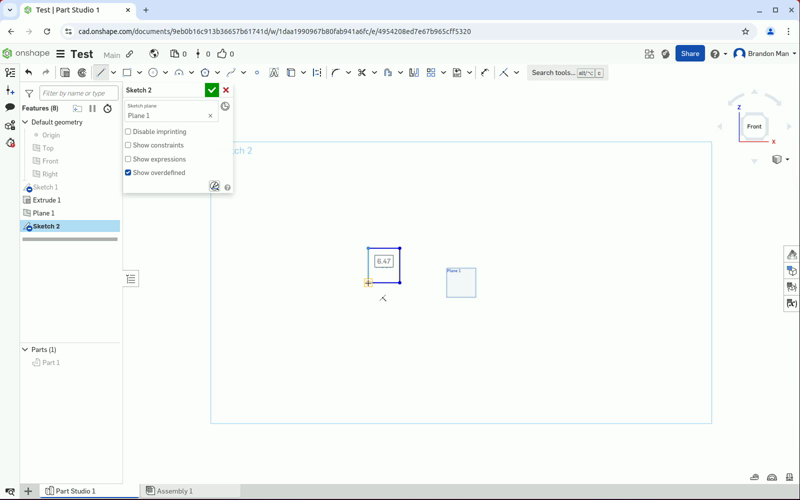
mouse_move(390, 261)
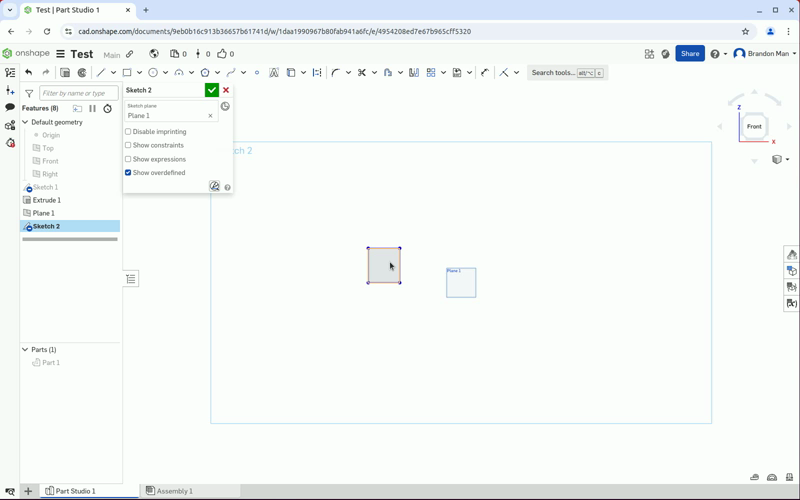
scroll(6)
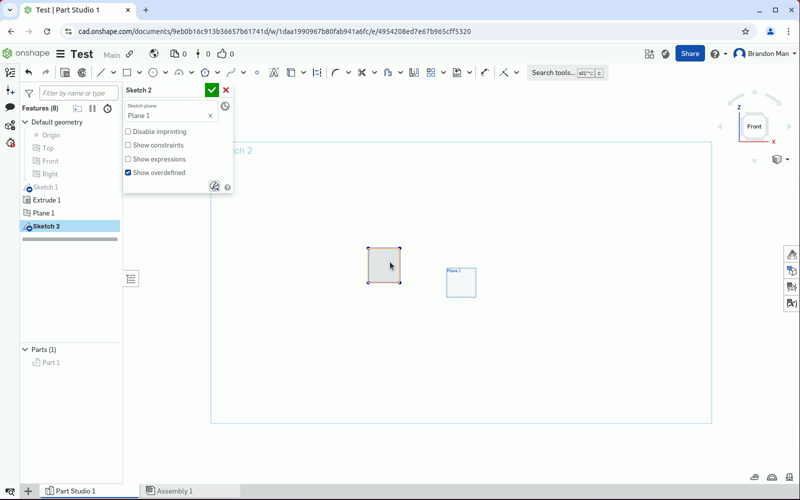
scroll(6)
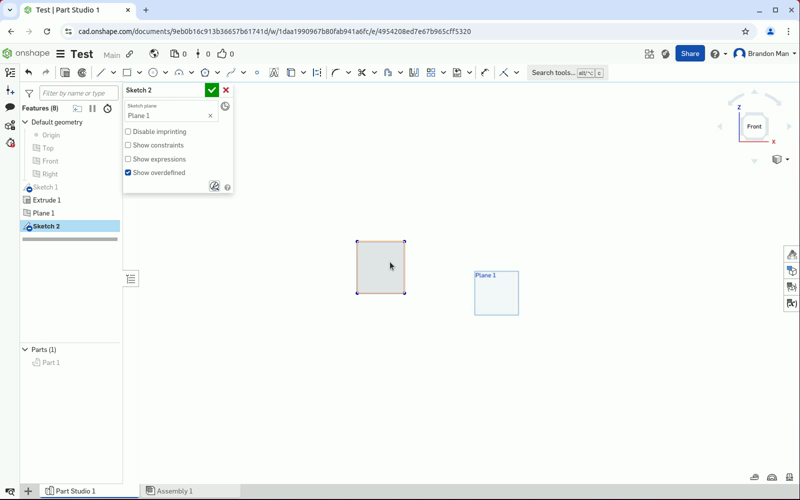
scroll(6)
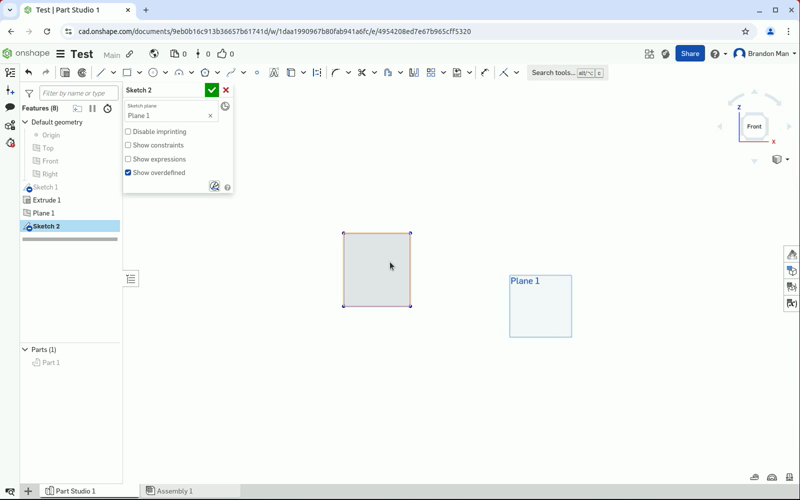
scroll(6)
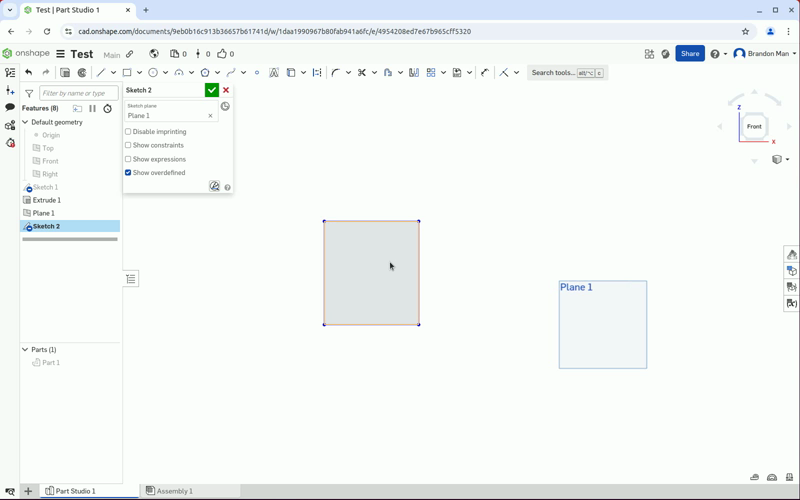
scroll(6)
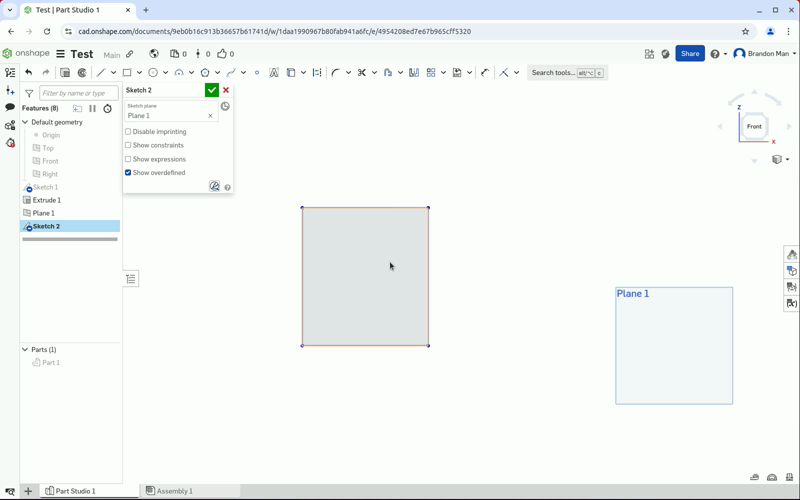
scroll(6)
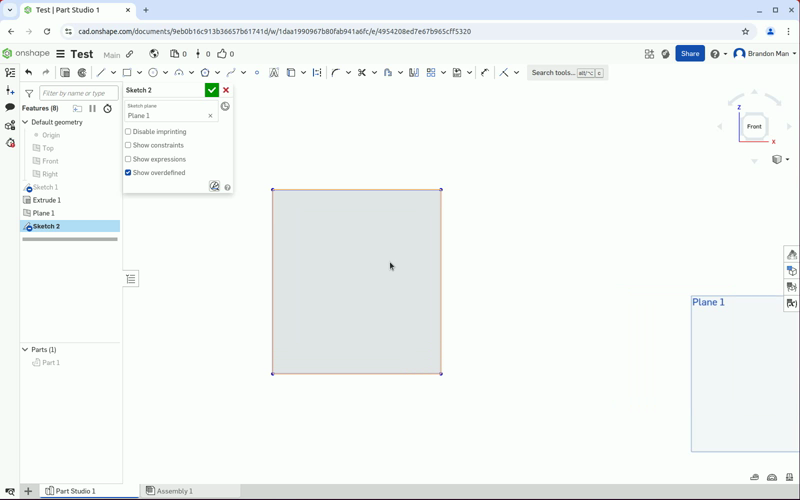
scroll(6)
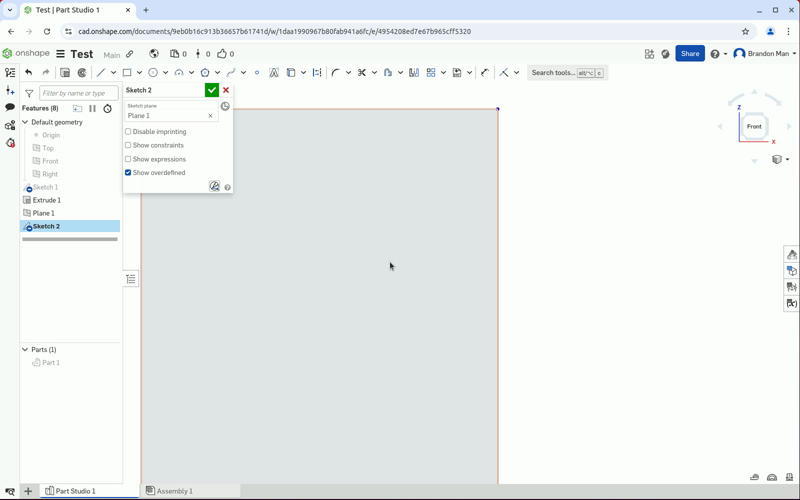
click(390, 261)
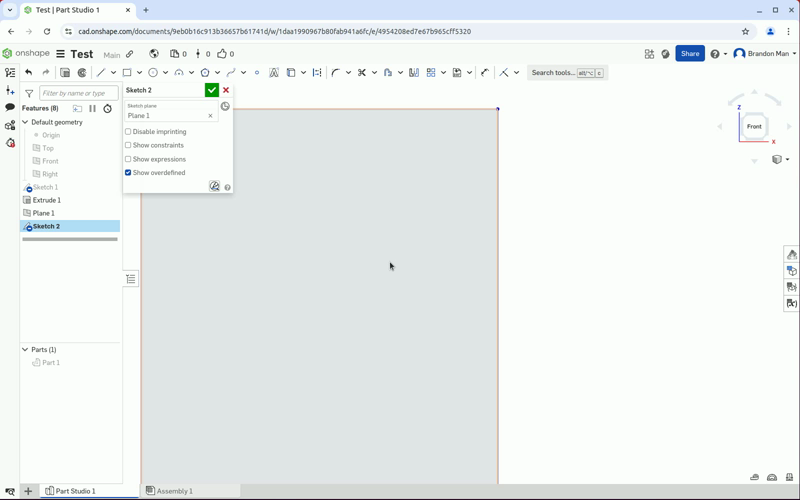
scroll(-6)
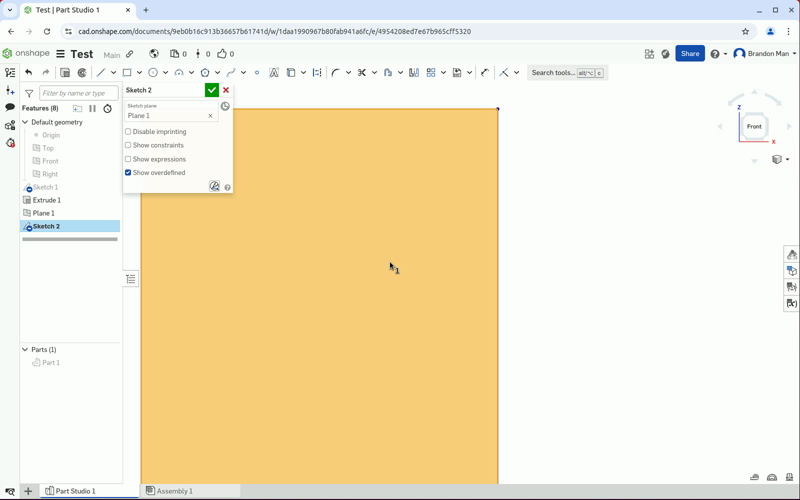
scroll(-6)
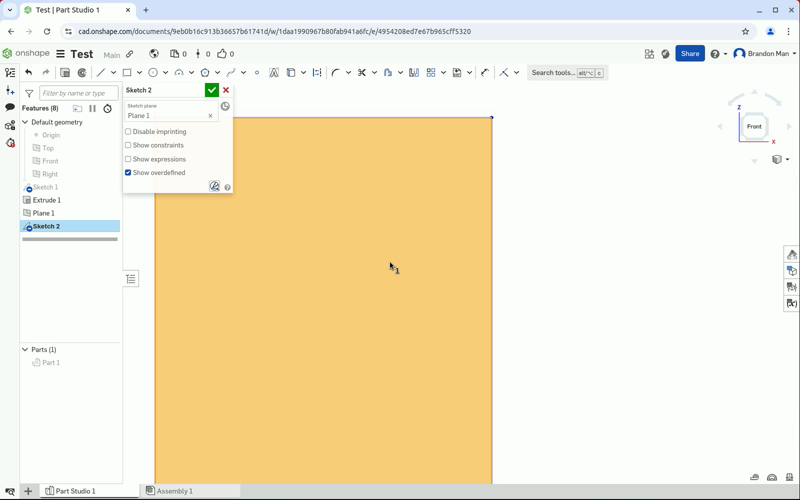
scroll(-6)
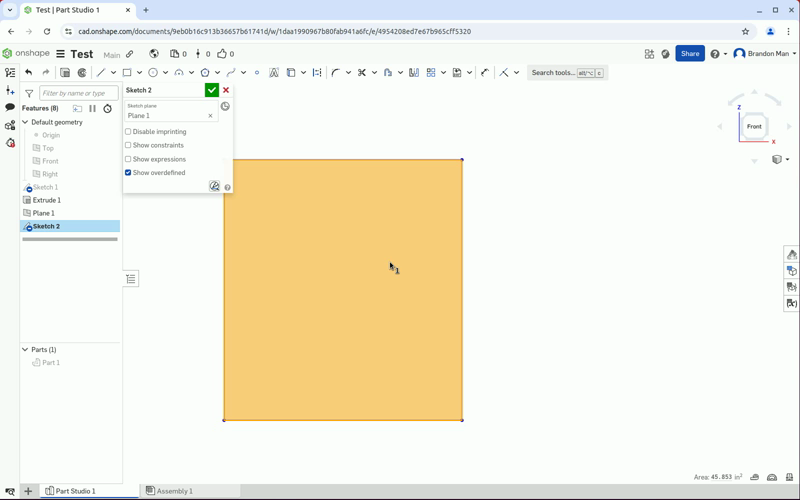
scroll(-6)
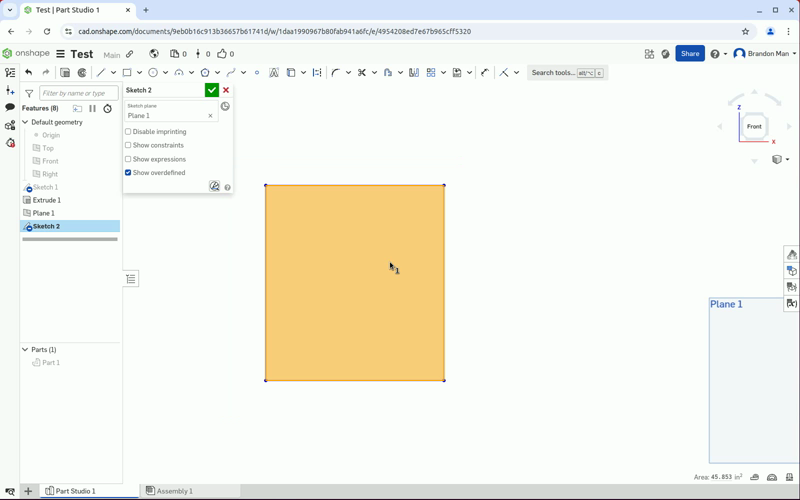
scroll(-6)
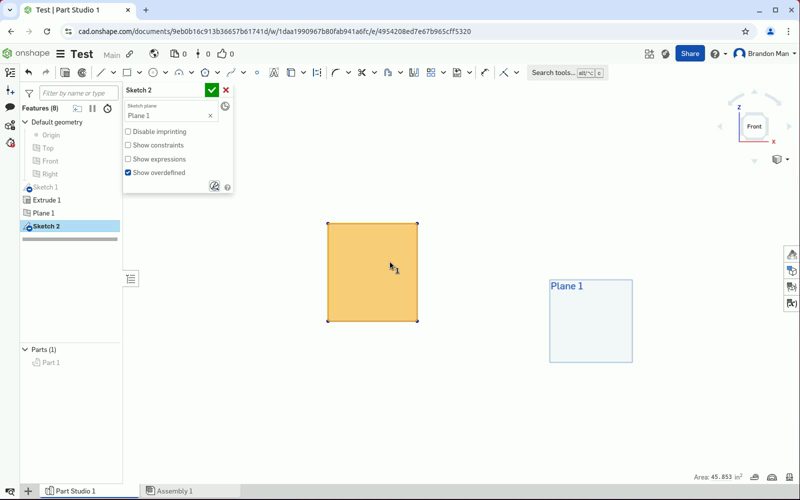
scroll(-6)
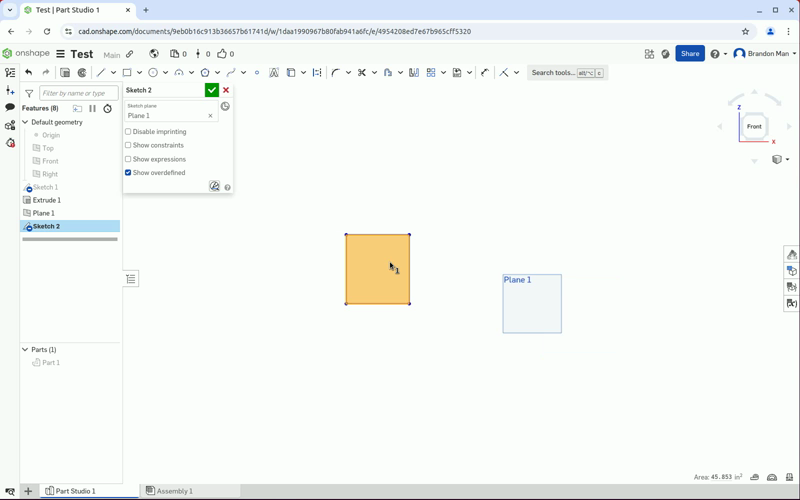
scroll(-6)
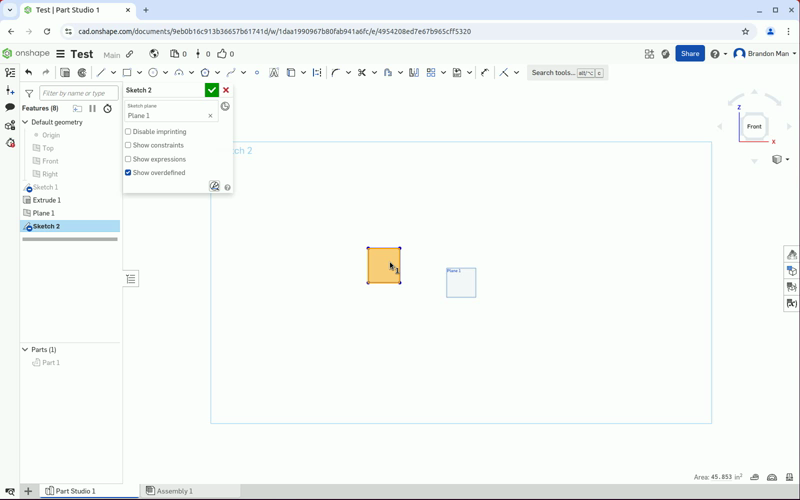
mouse_move(73, 352)
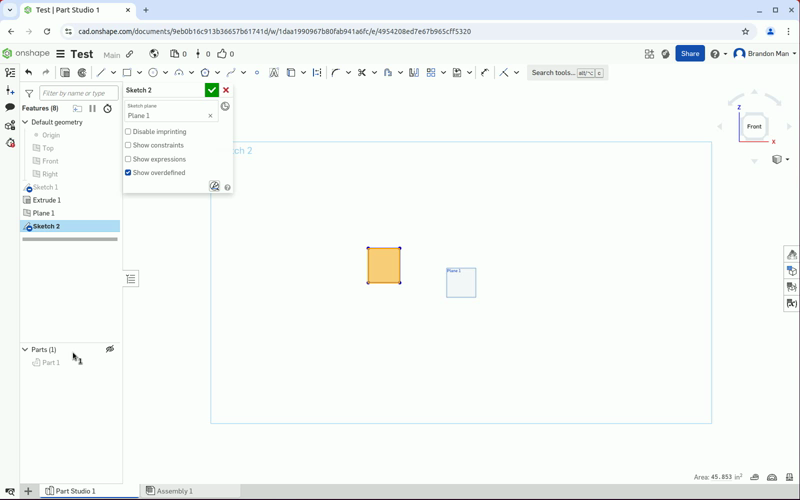
key(shift+y)
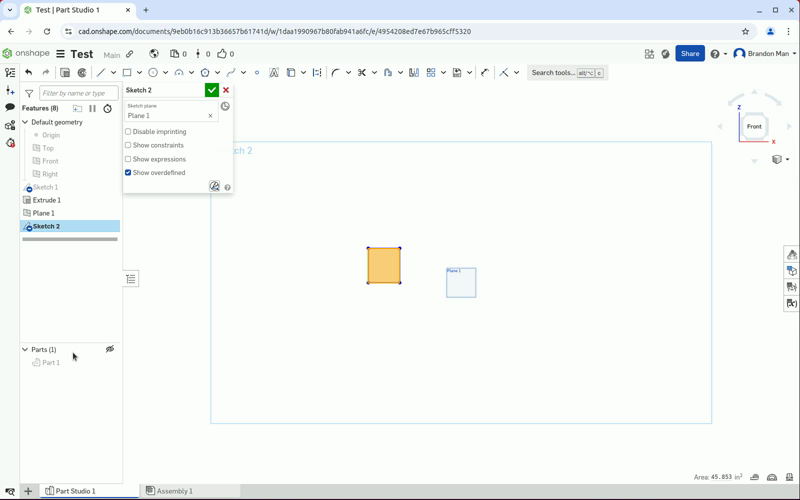
key(shift+e)
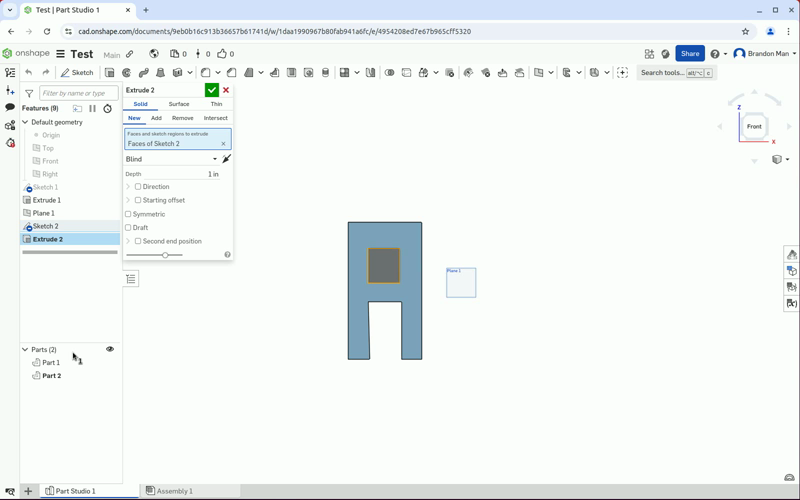
mouse_move(143, 106)
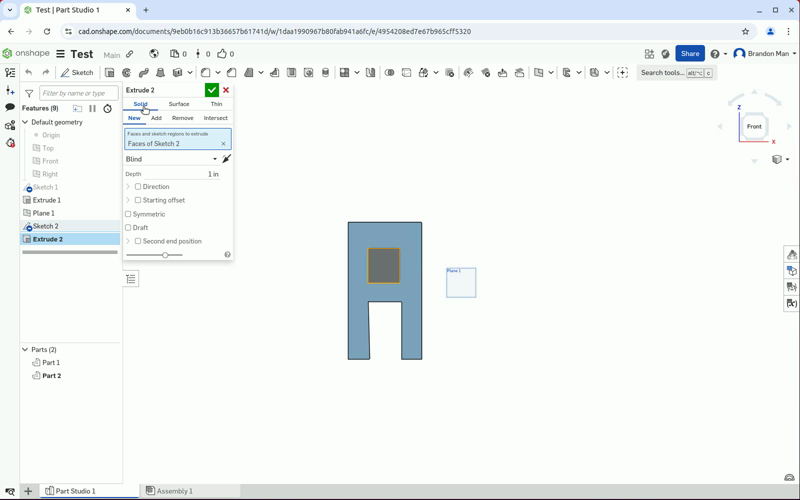
click(143, 106)
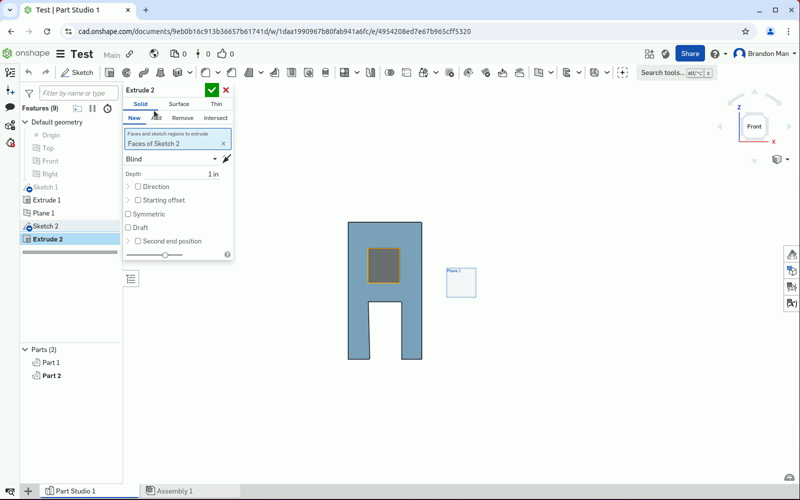
mouse_move(186, 120)
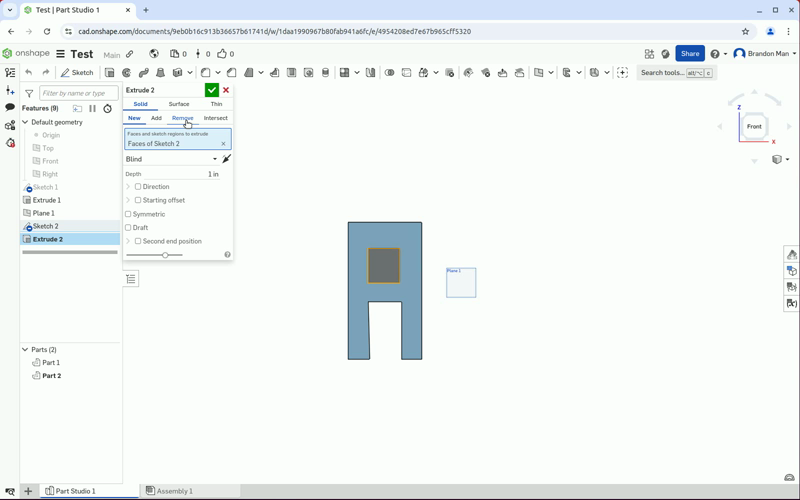
click(186, 120)
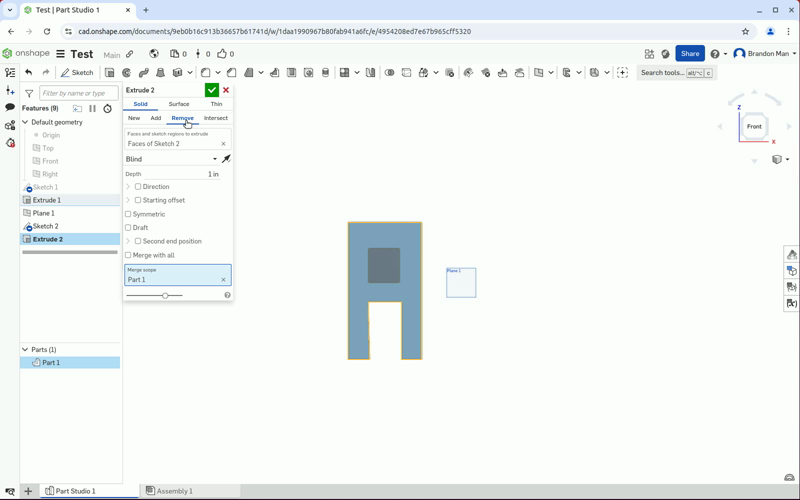
key(tab, 4)
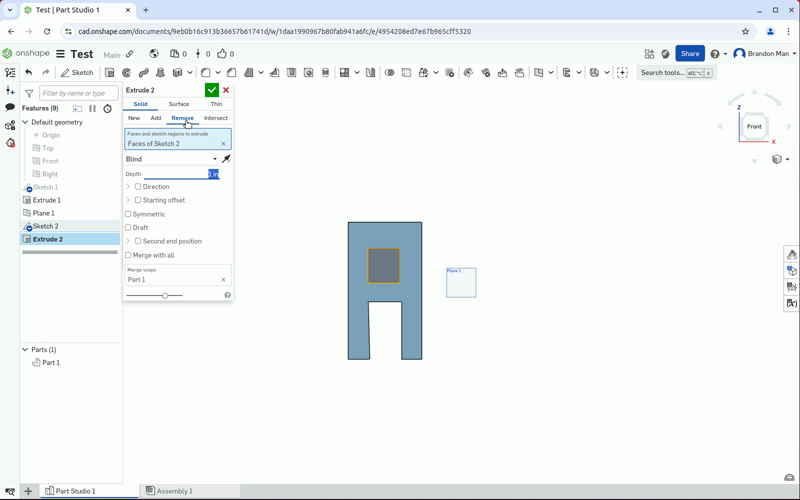
text(26.719)
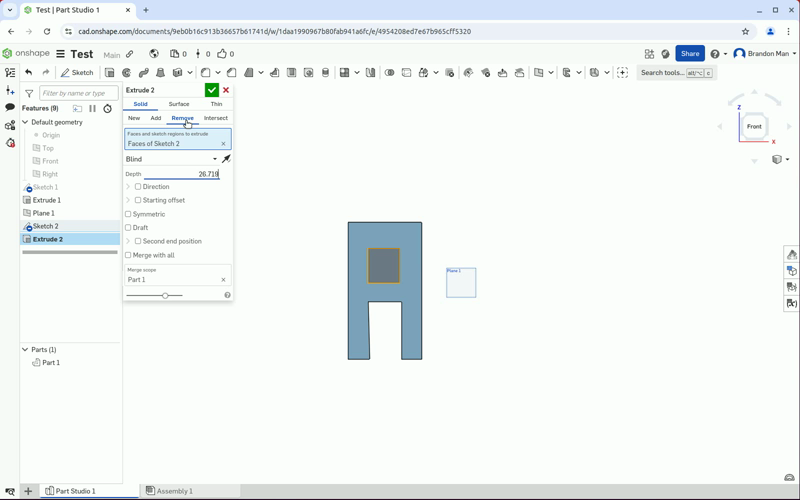
key(tab, 6)
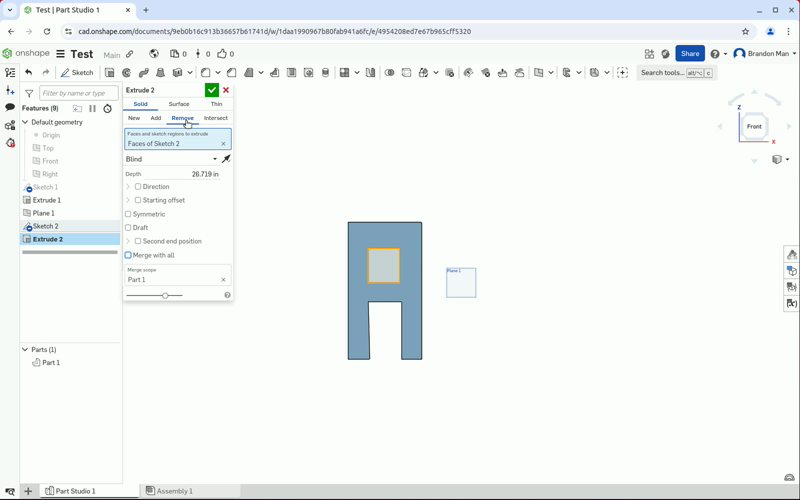
key(space)
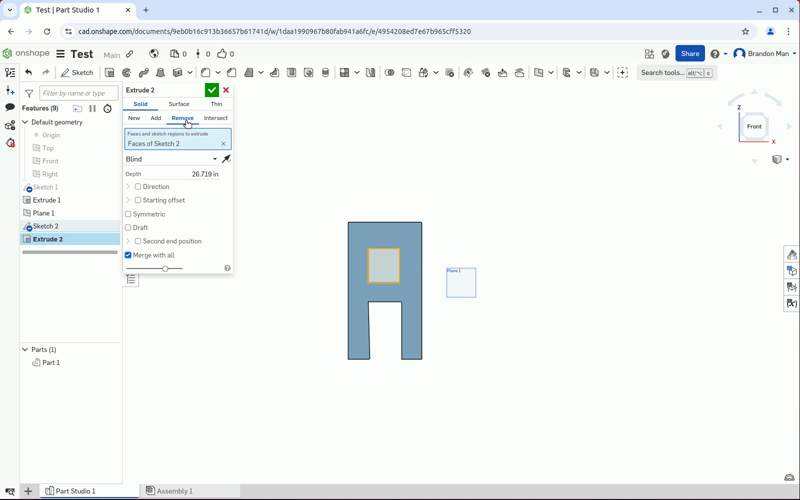
key(enter)
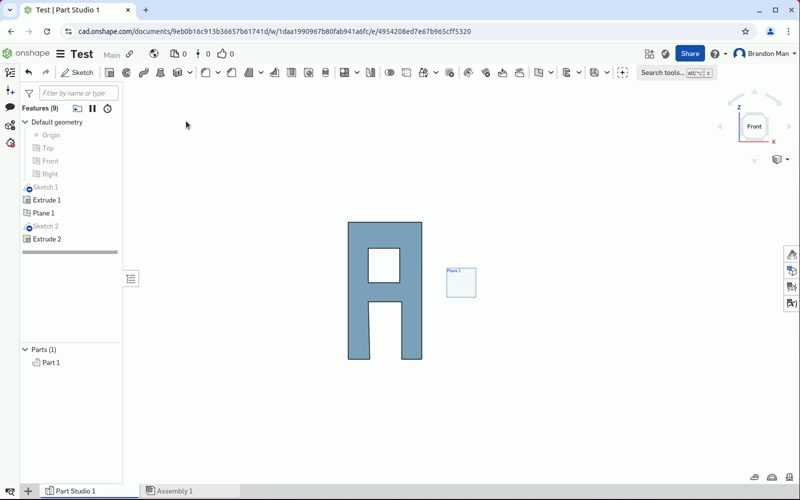
key(shift+h)
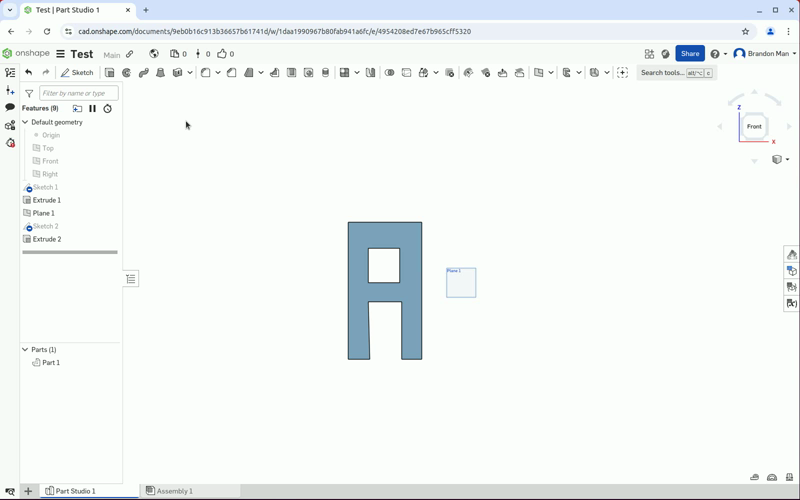
key(shift+h)
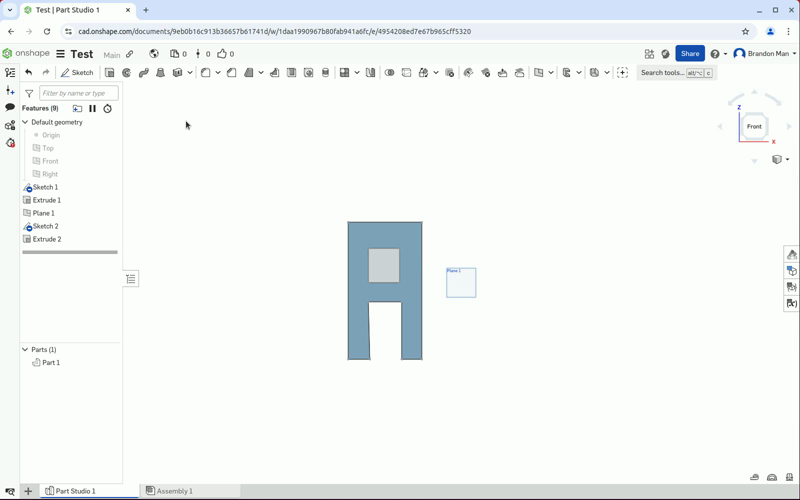
key(shift+7)
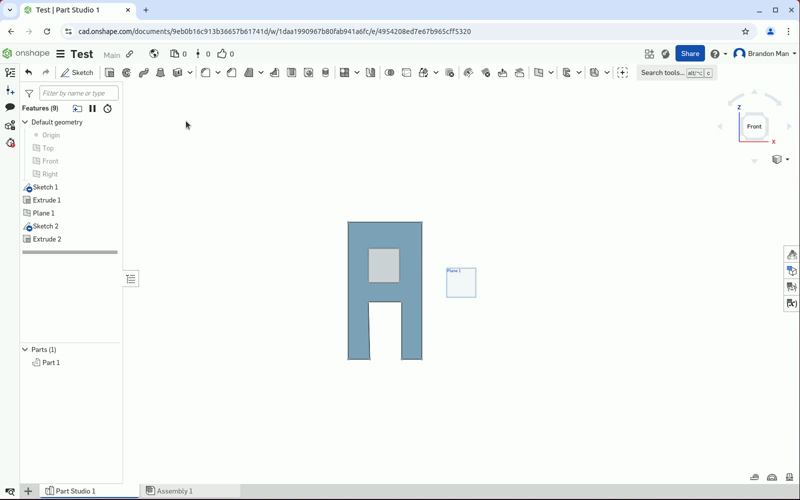
key(left, 2)
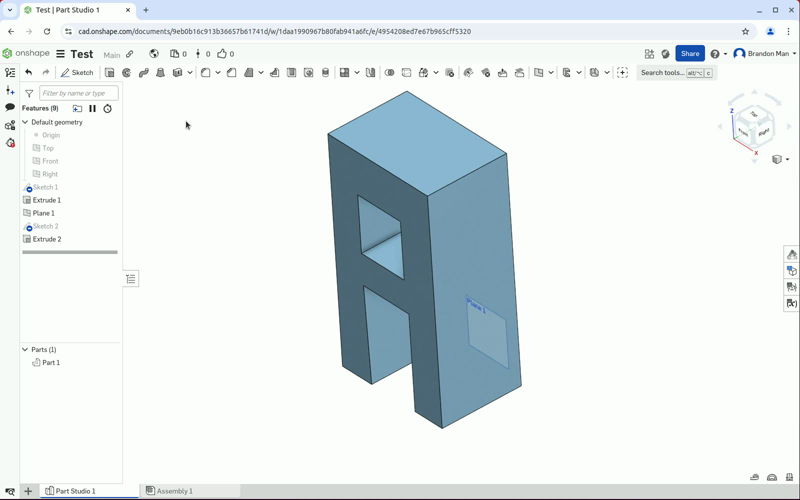
key(down, 2)
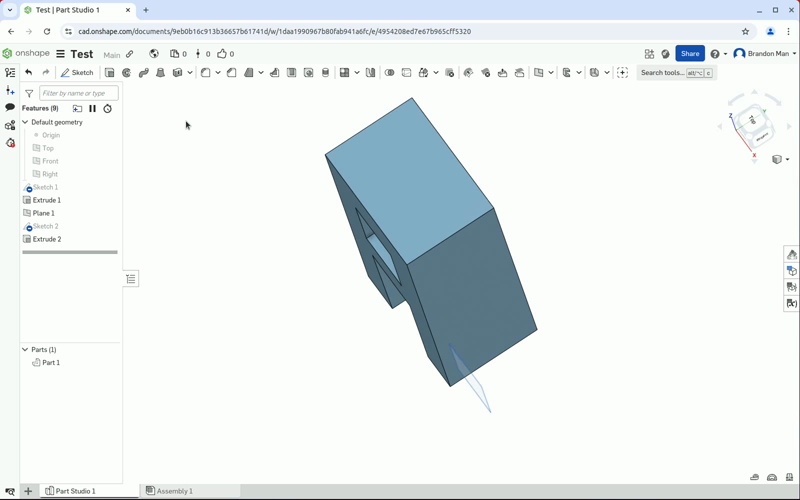
key(up, 2)
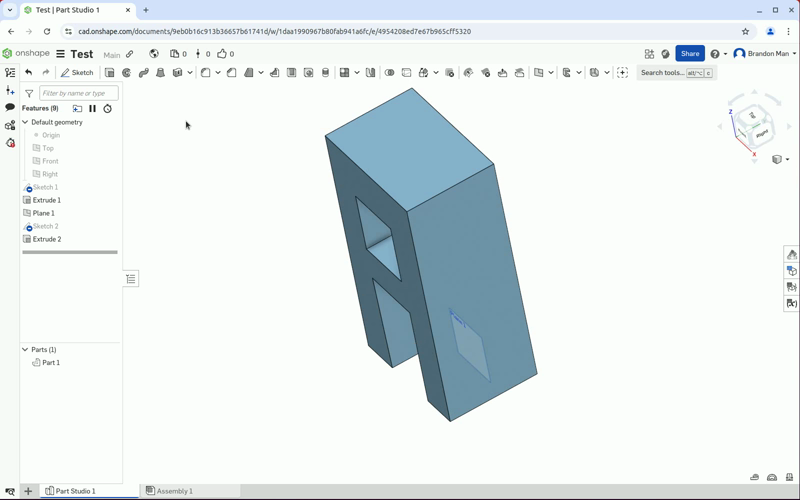
key(right, 2)
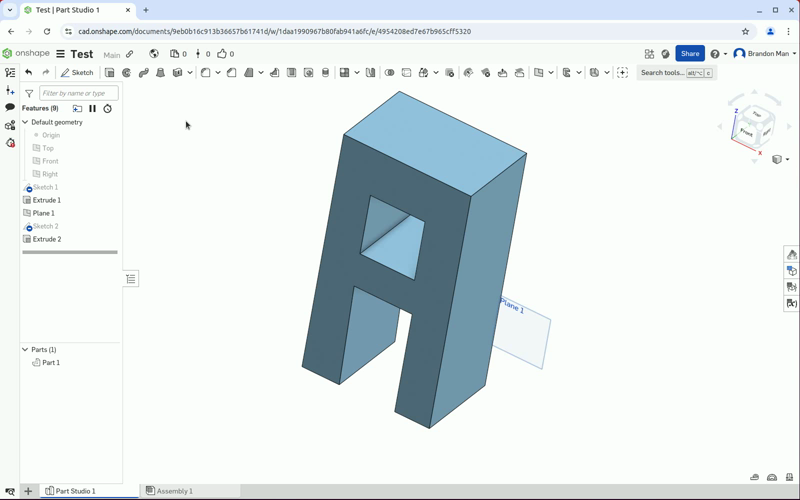
mouse_move(73, 189)
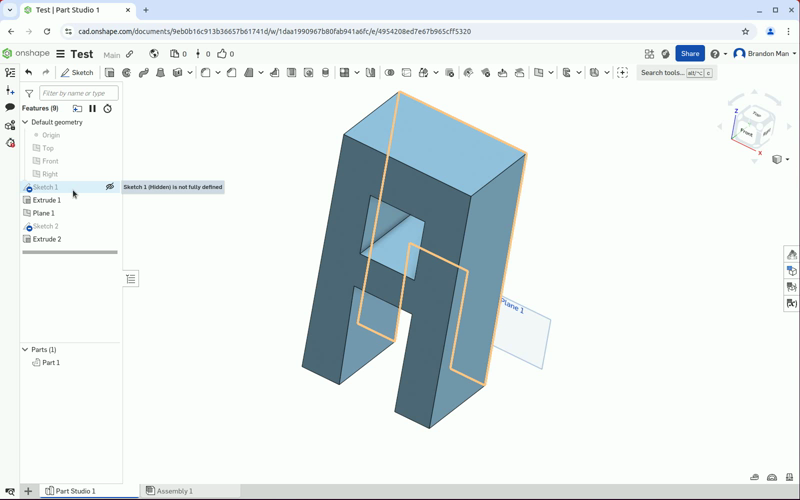
click(73, 189)